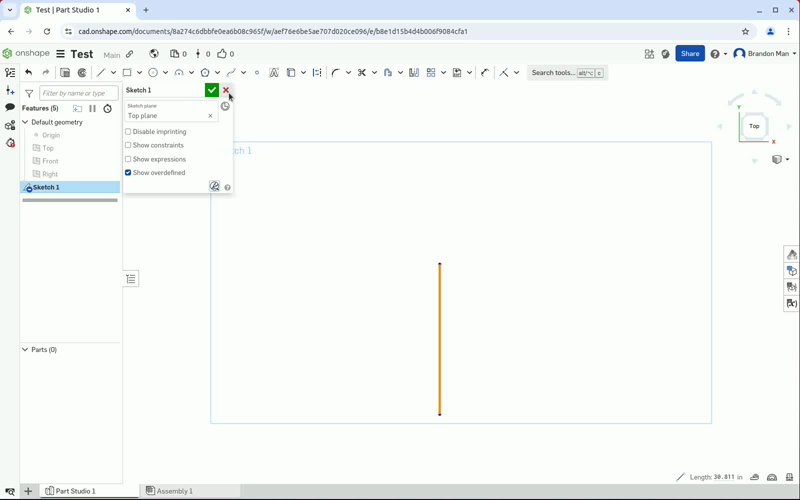
key(shift+h)
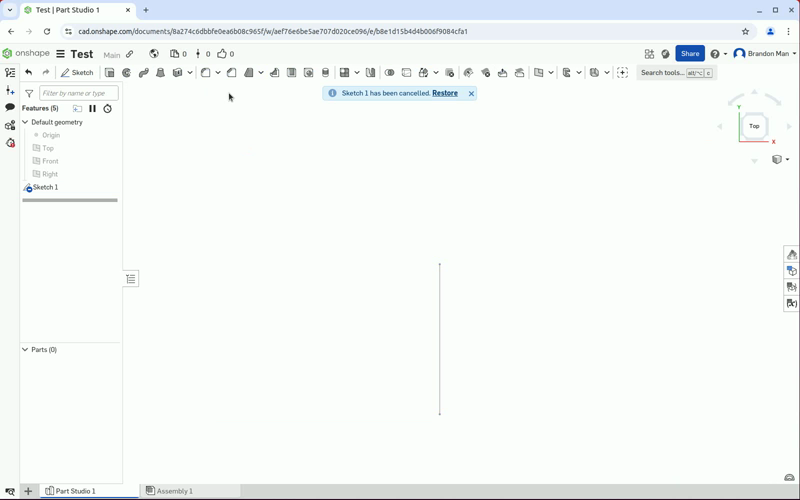
key(shift+s)
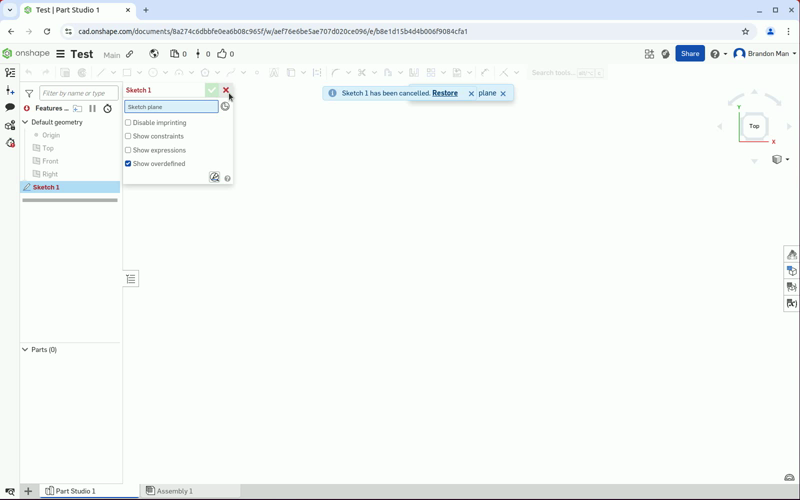
mouse_move(73, 150)
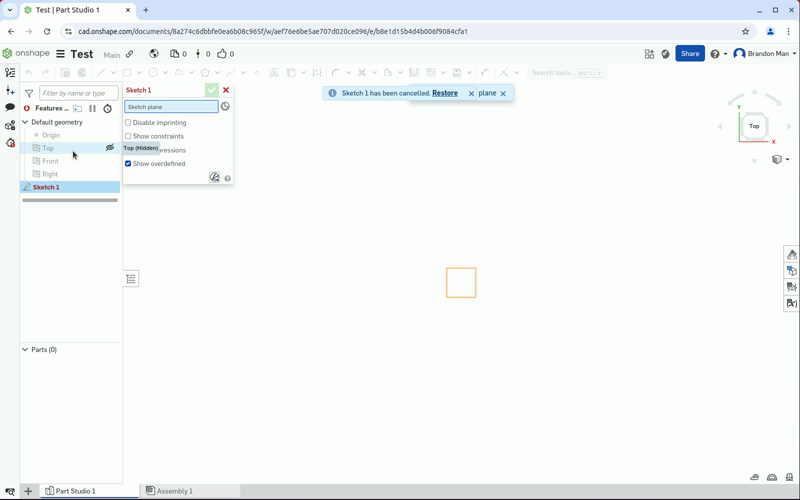
click(73, 150)
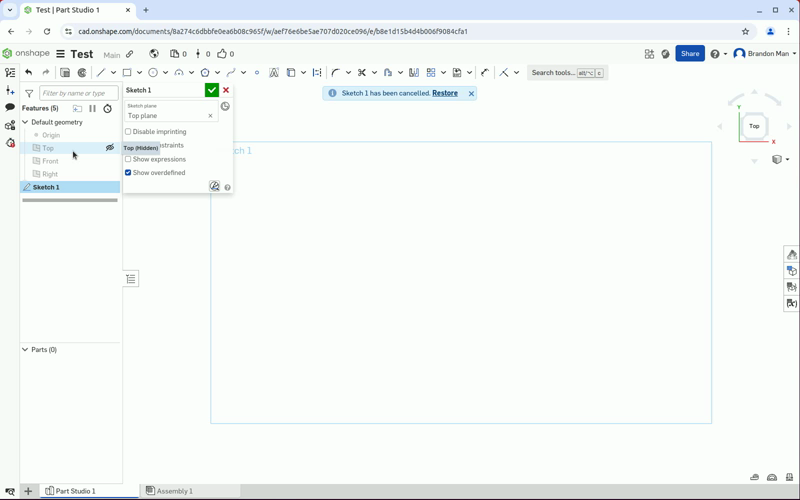
mouse_move(73, 352)
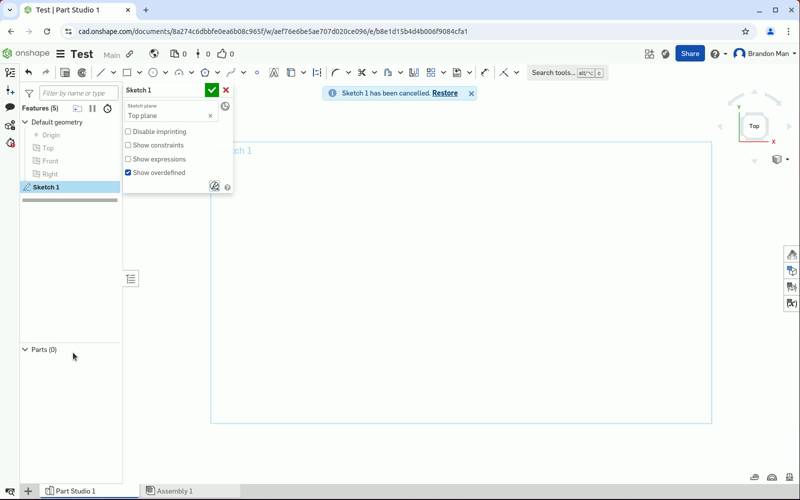
key(y)
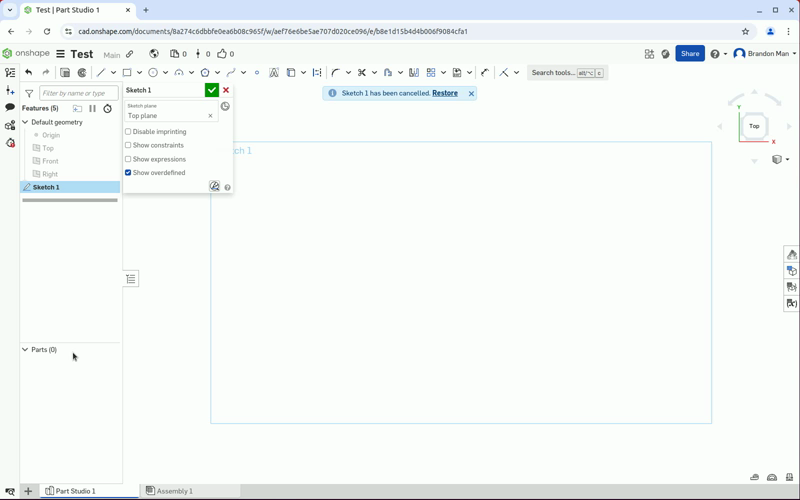
key(l)
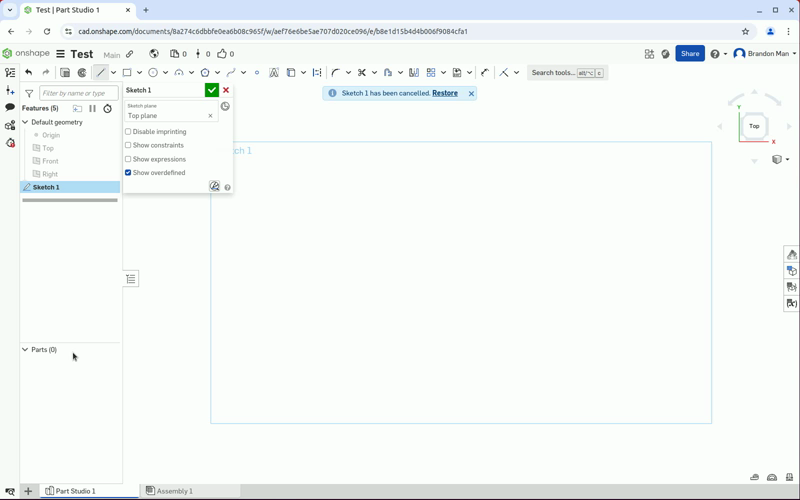
key_down(shift)
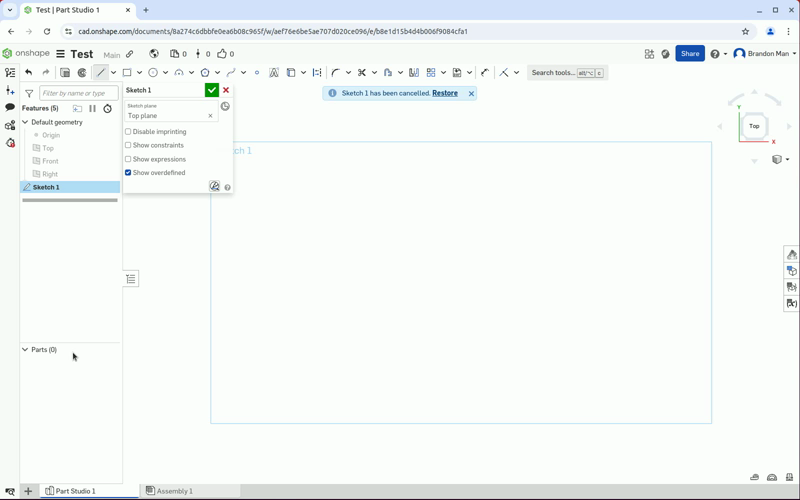
mouse_move(348, 260)
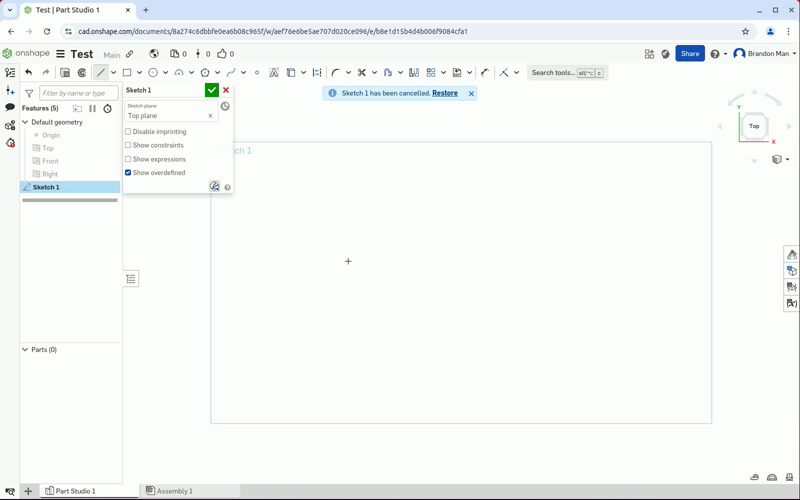
click(348, 260)
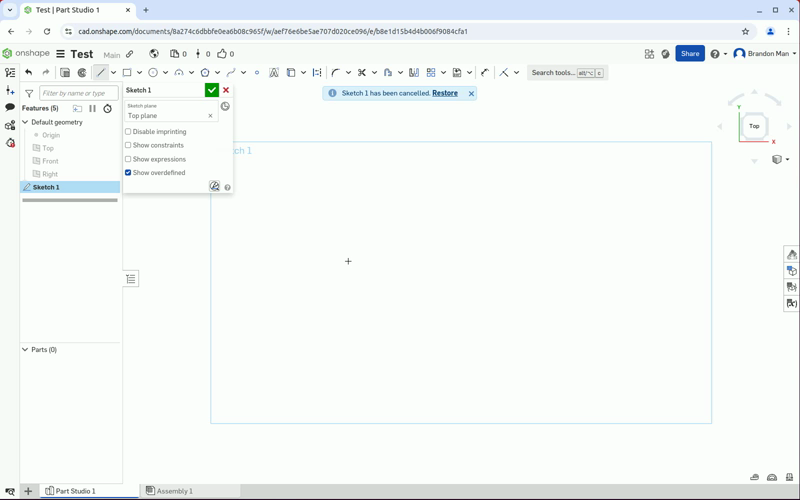
key_up(shift)
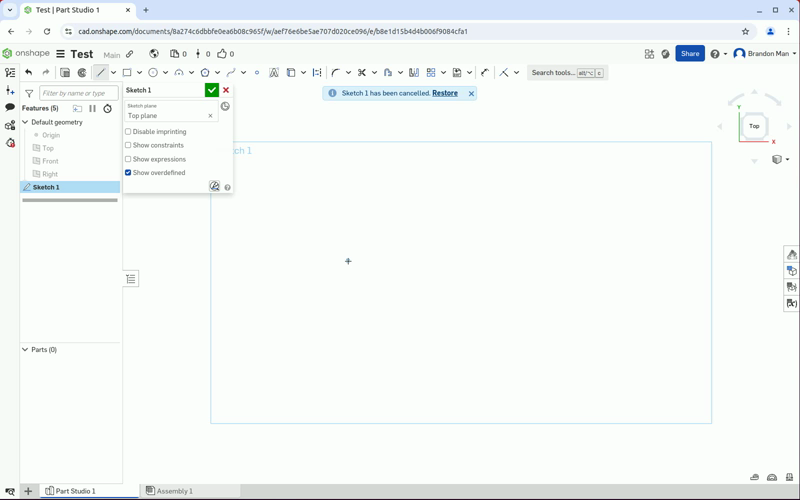
key_down(shift)
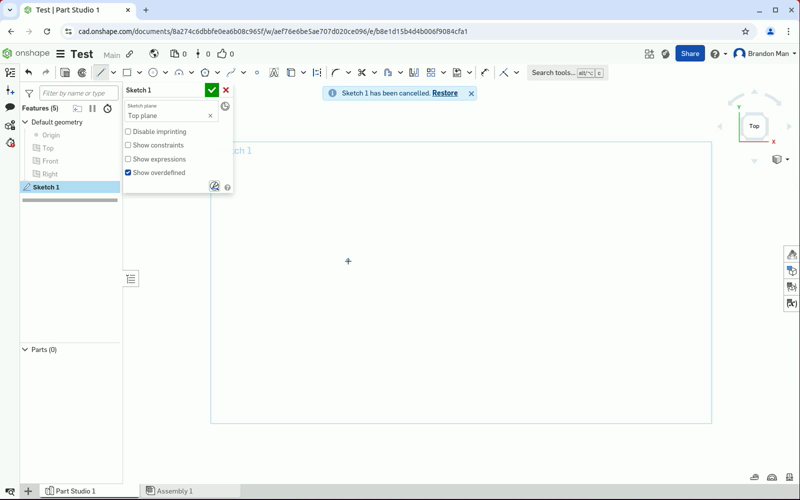
mouse_move(572, 260)
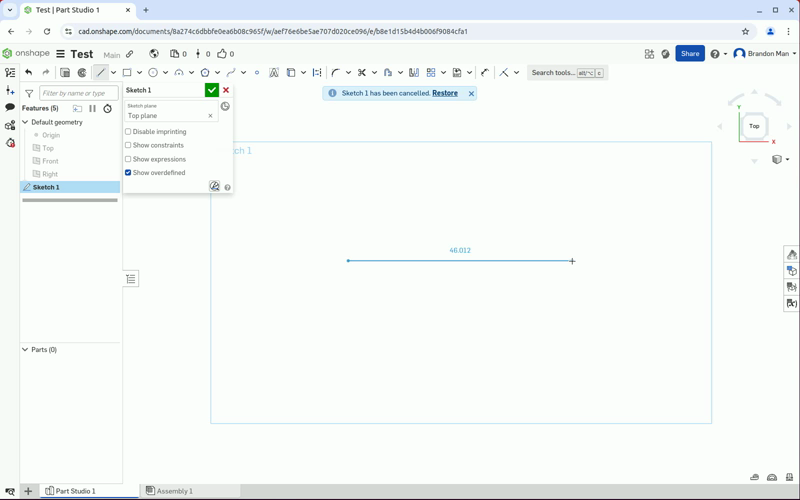
click(572, 260)
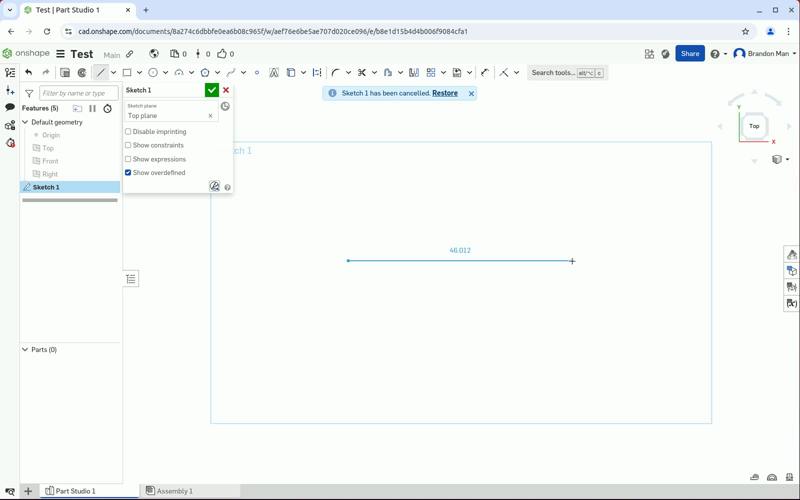
key_up(shift)
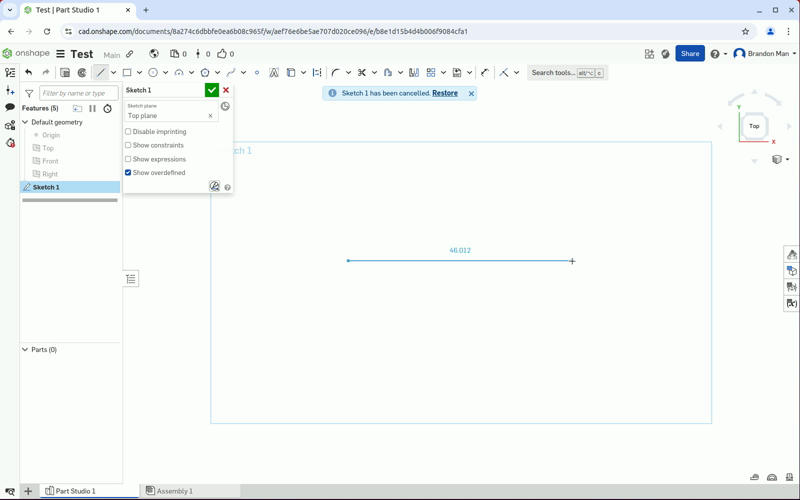
key_down(shift)
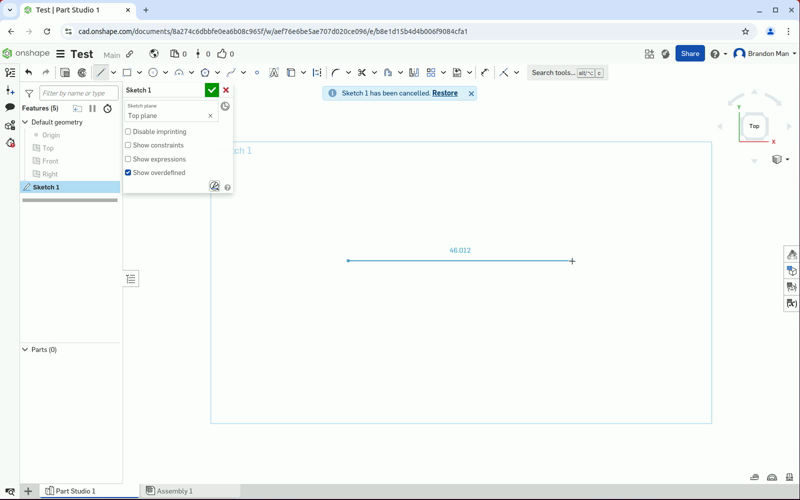
mouse_move(589, 260)
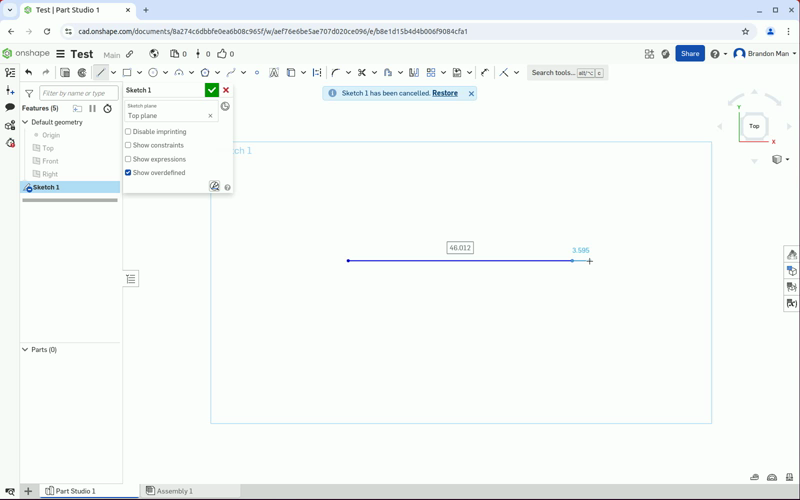
mouse_move(572, 258)
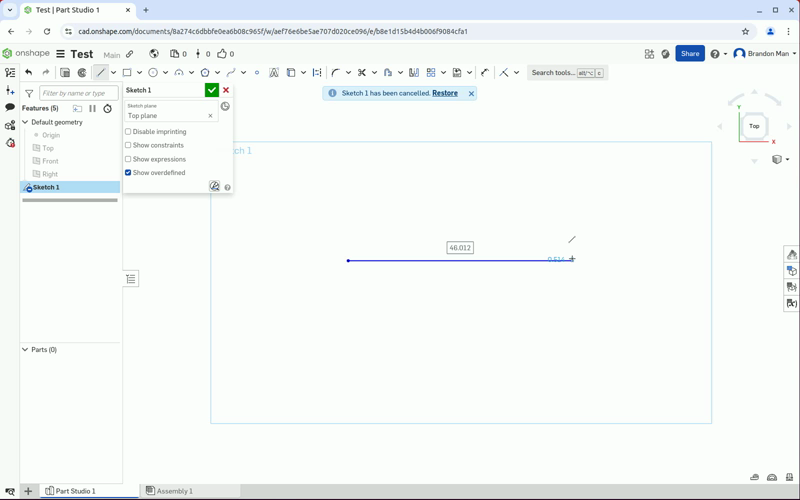
scroll(6)
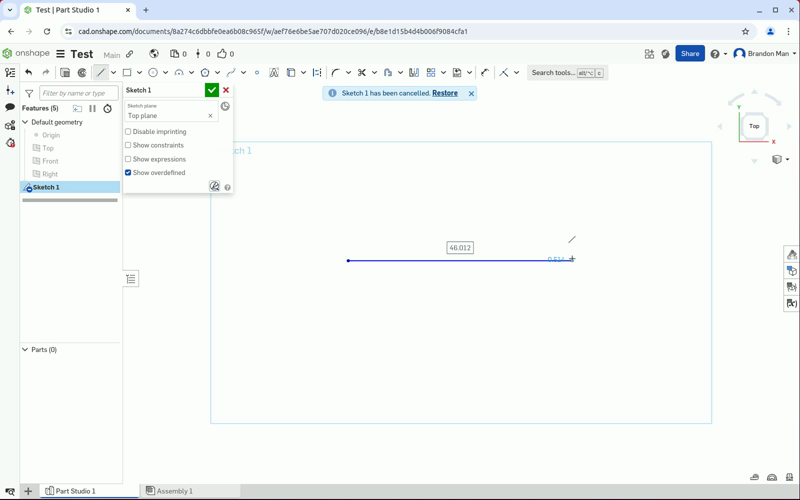
scroll(6)
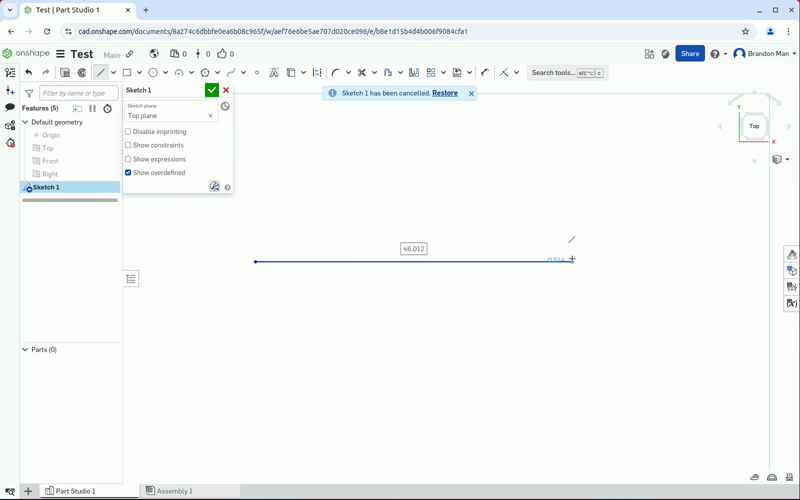
scroll(6)
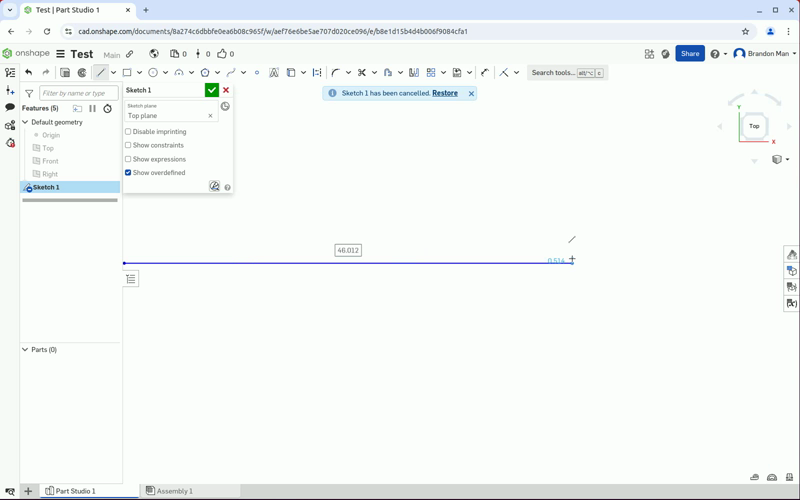
scroll(6)
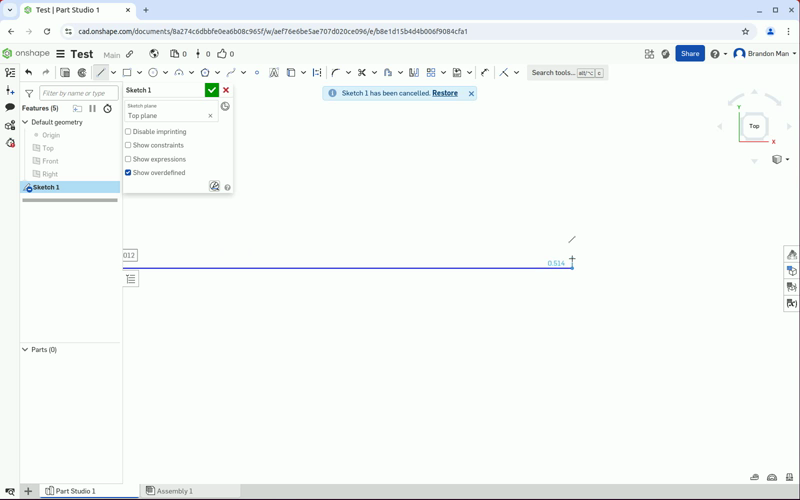
scroll(6)
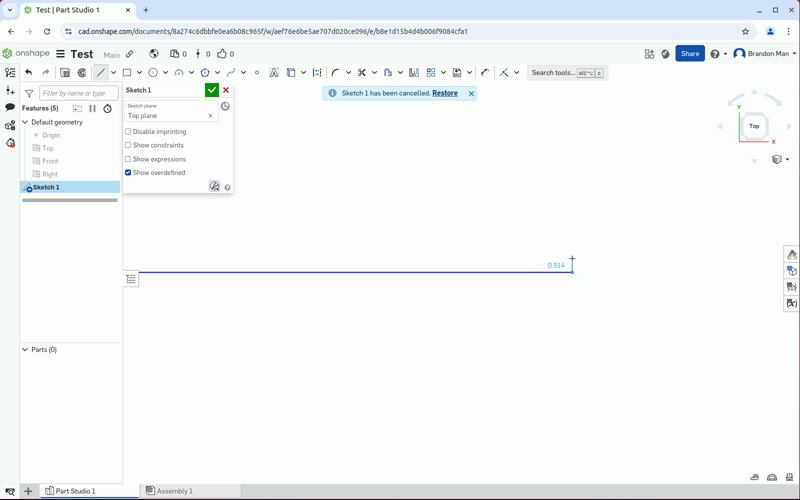
scroll(6)
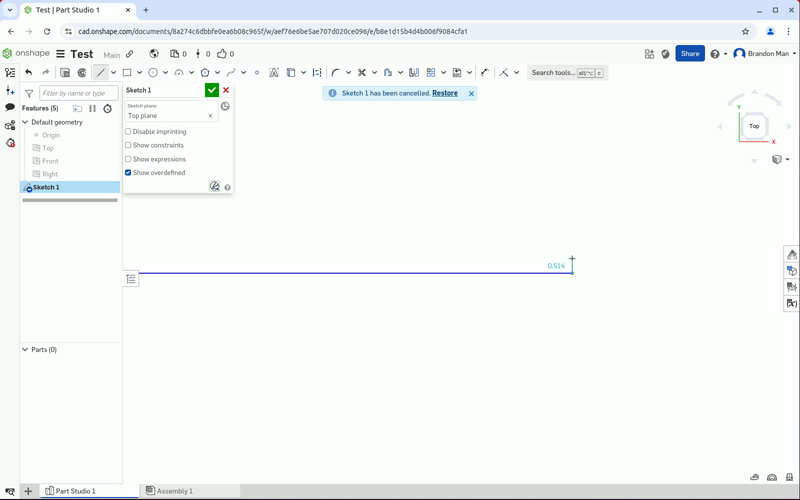
scroll(6)
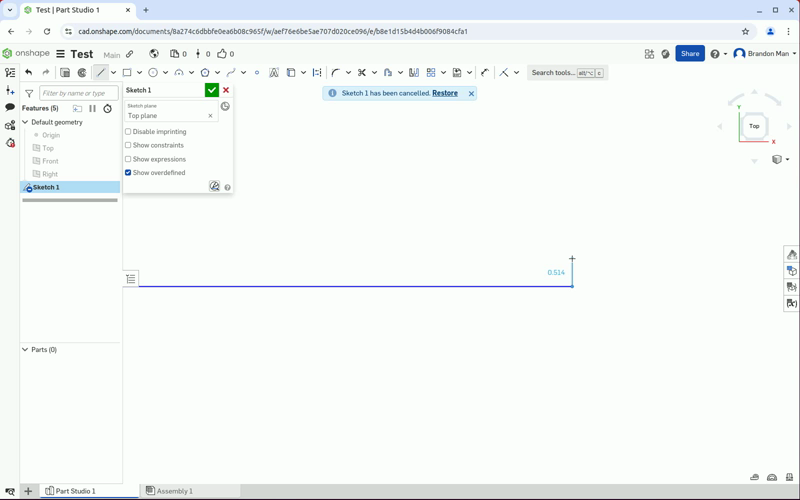
click(572, 258)
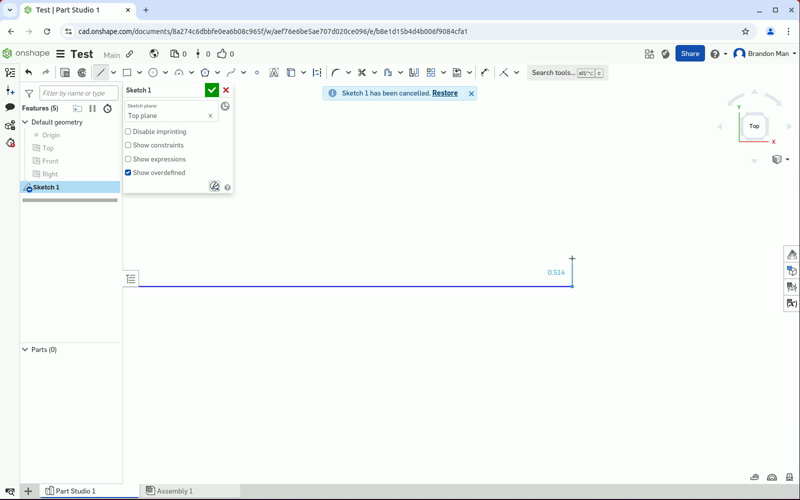
scroll(-6)
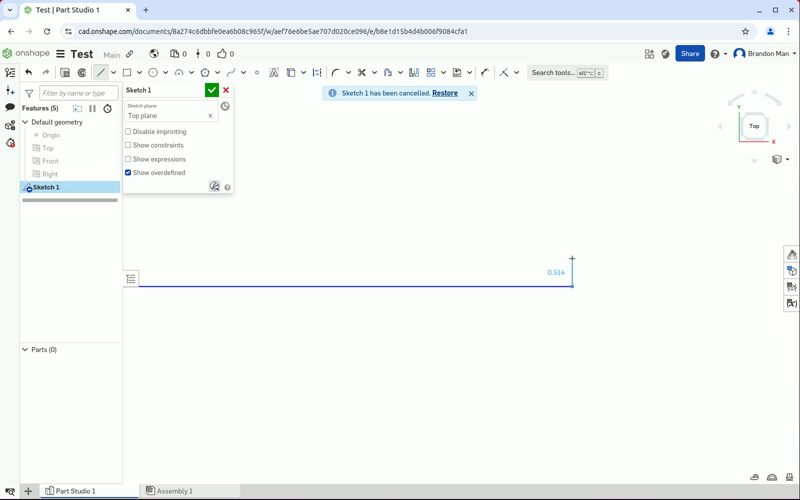
scroll(-6)
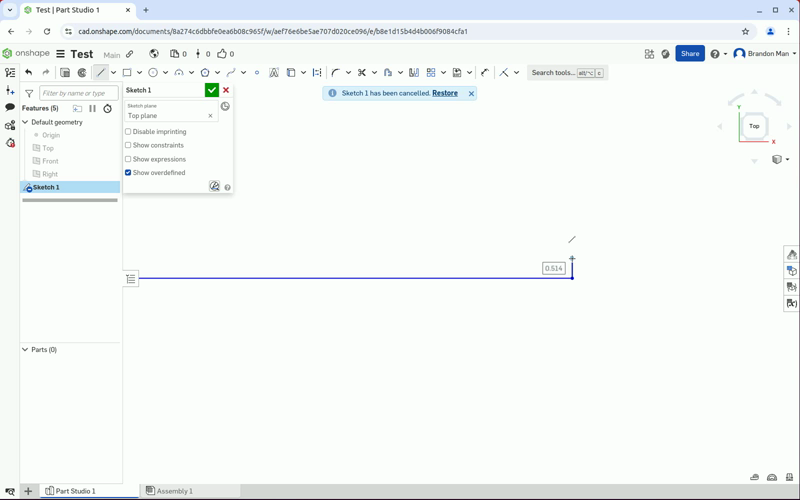
scroll(-6)
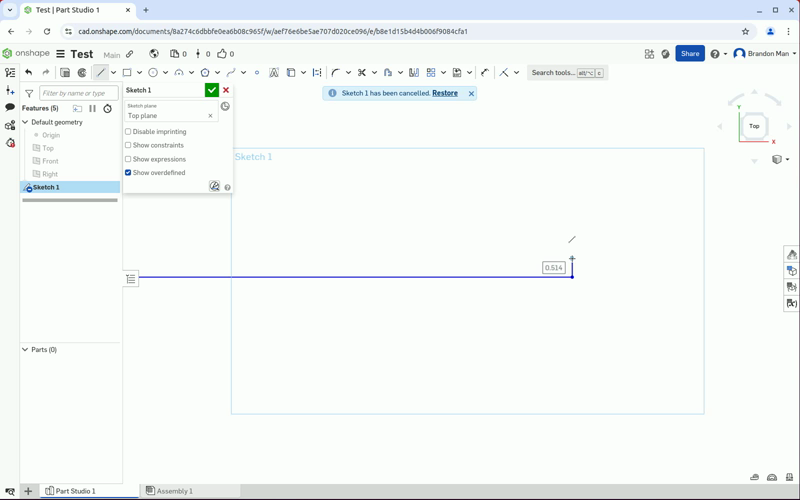
scroll(-6)
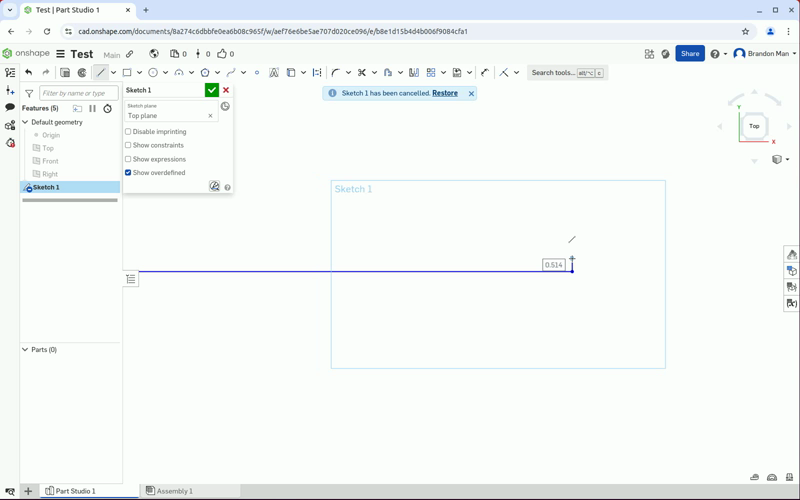
scroll(-6)
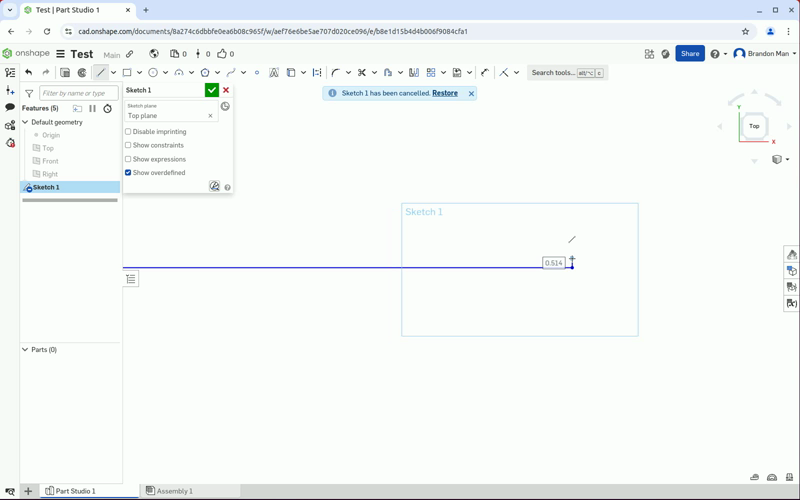
scroll(-6)
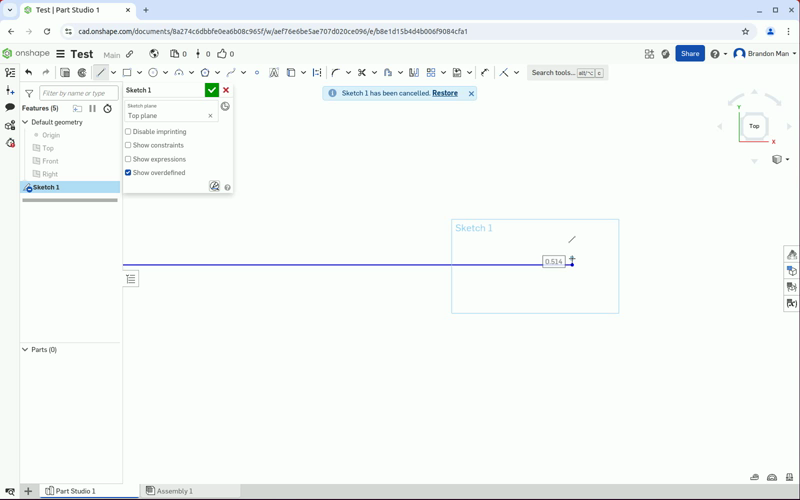
scroll(-6)
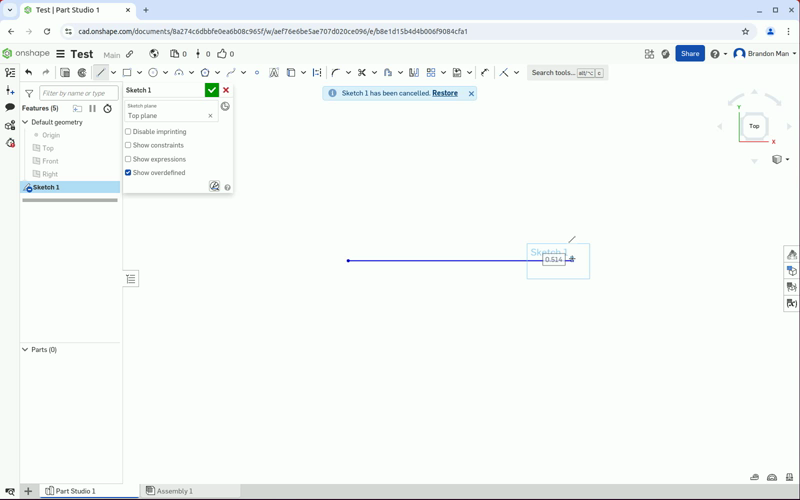
key_up(shift)
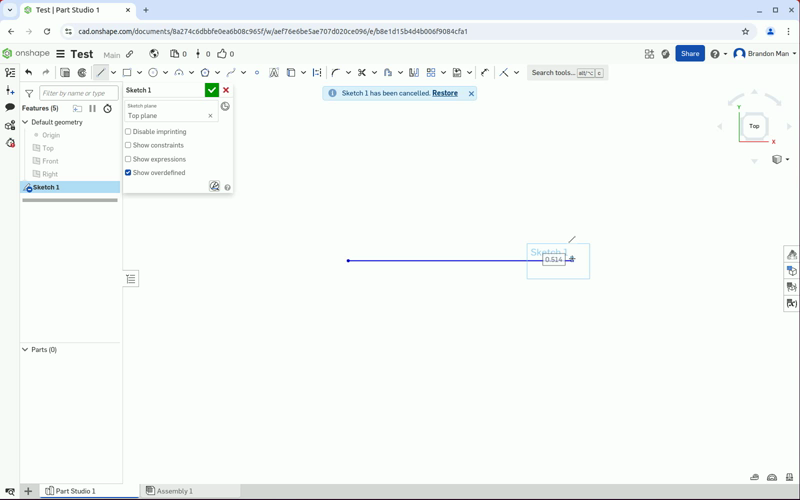
key_down(shift)
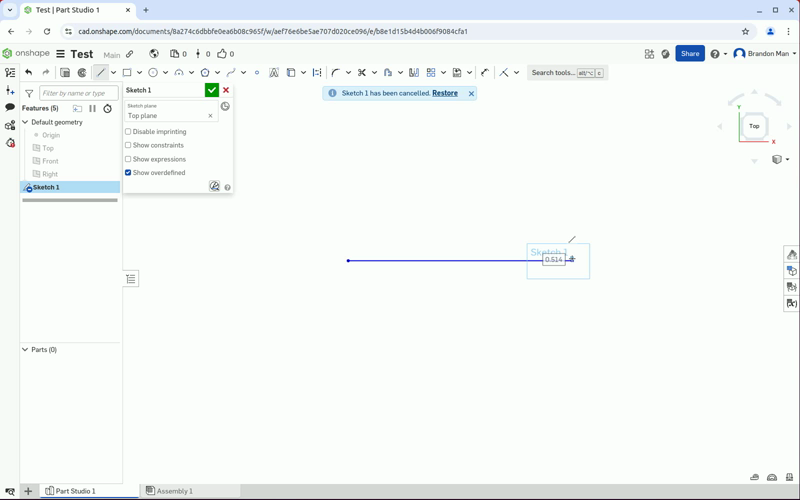
mouse_move(348, 258)
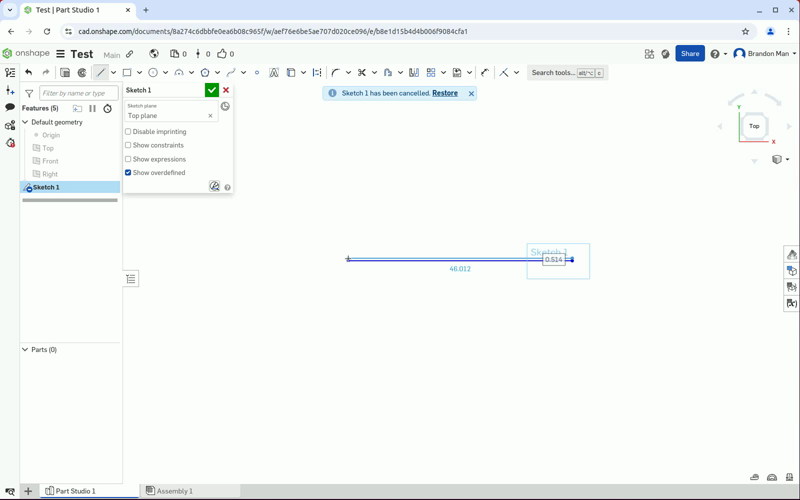
scroll(6)
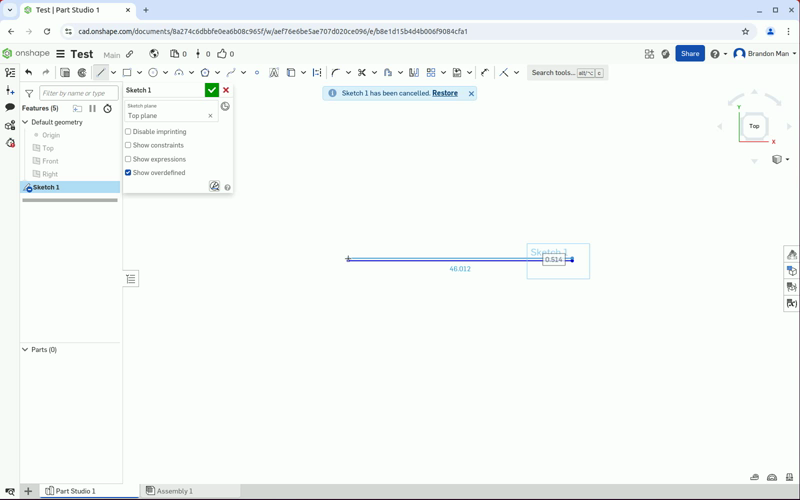
scroll(6)
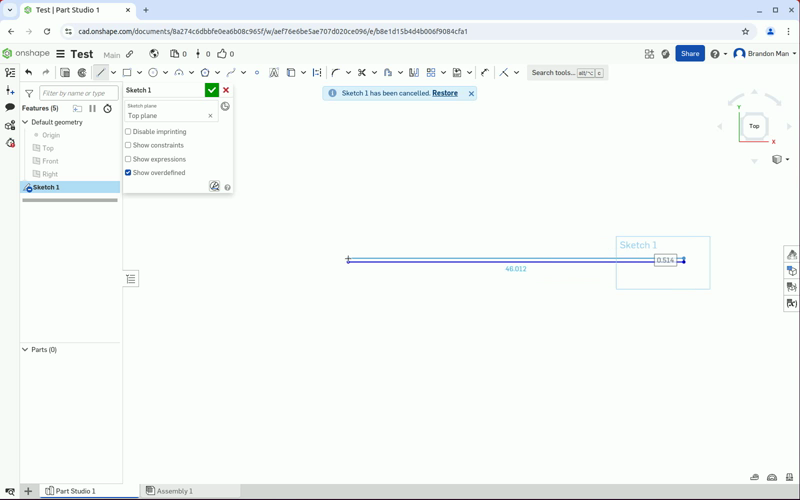
scroll(6)
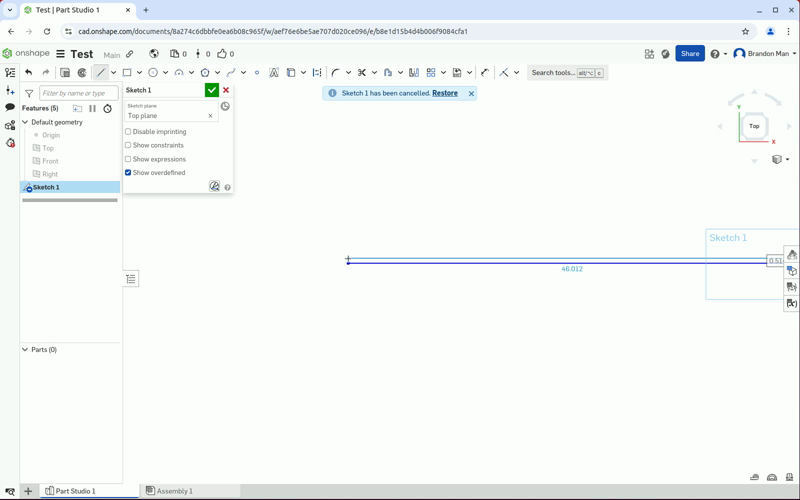
scroll(6)
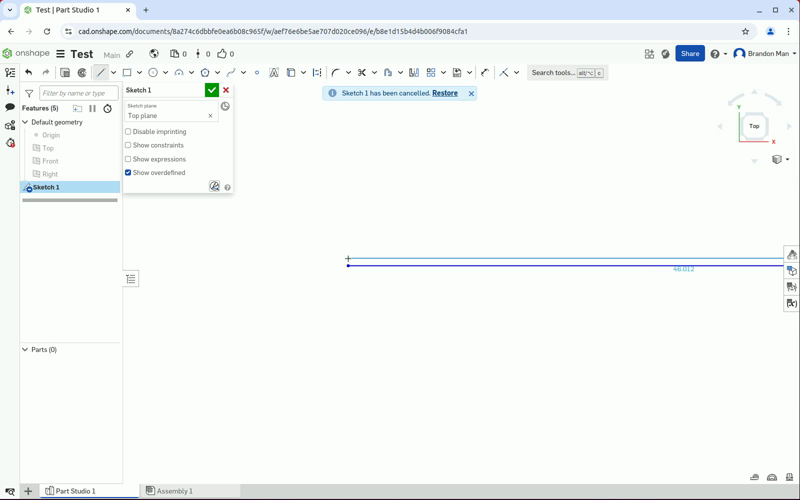
scroll(6)
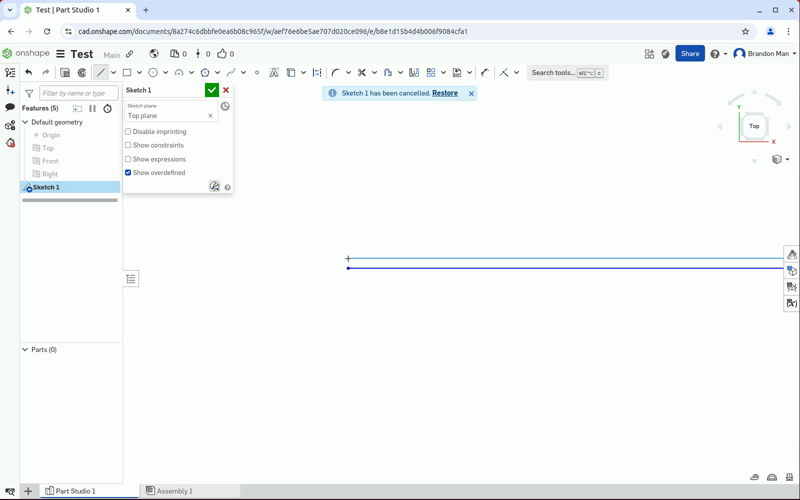
scroll(6)
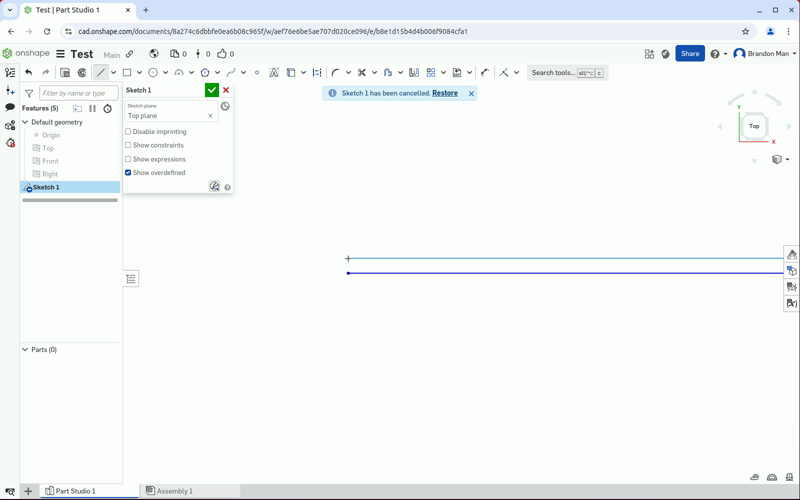
scroll(6)
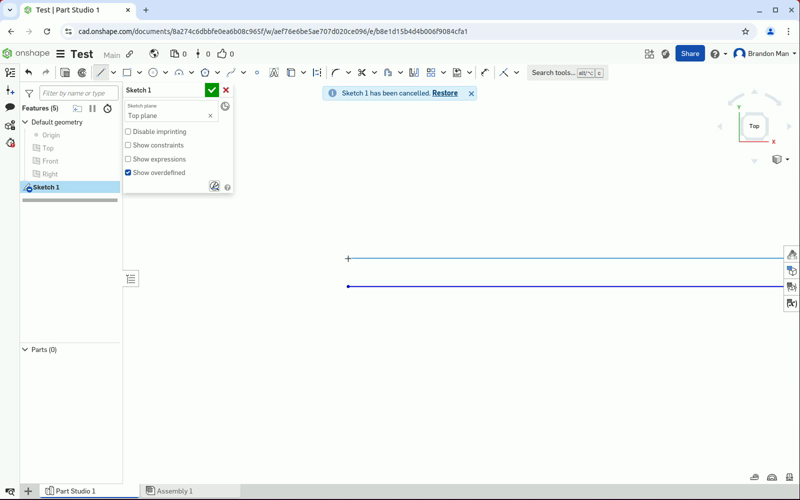
click(348, 258)
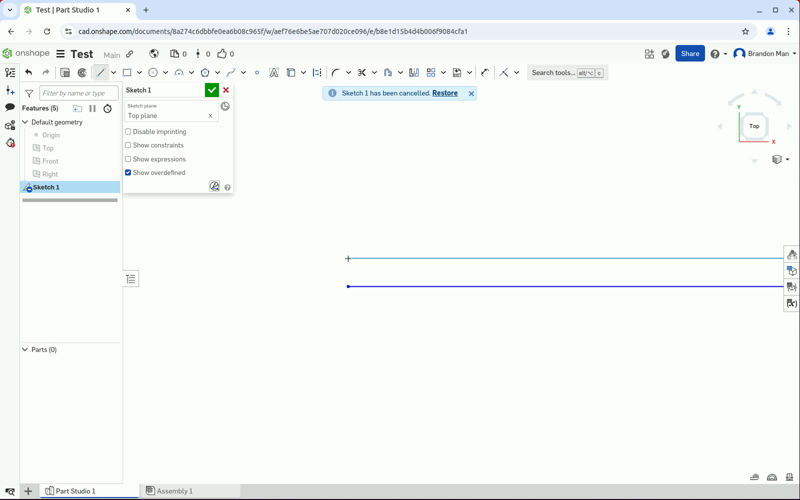
scroll(-6)
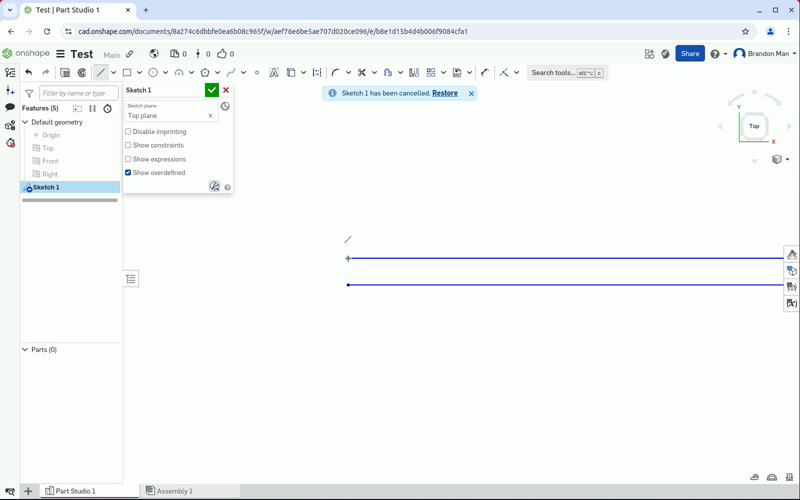
scroll(-6)
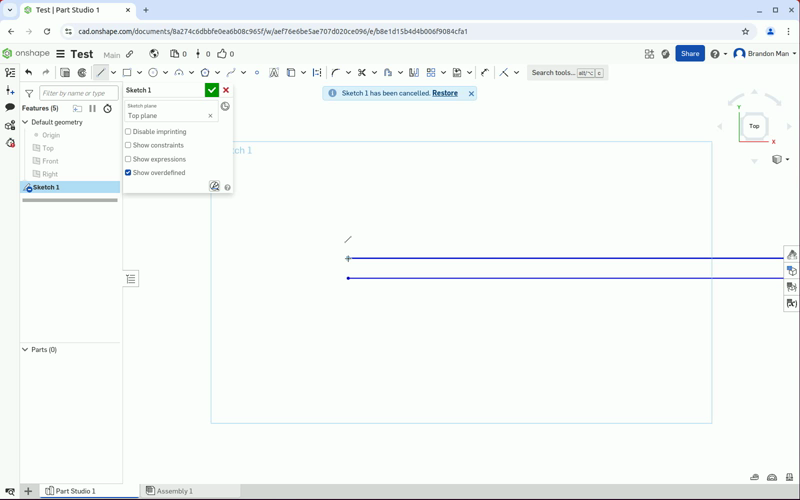
scroll(-6)
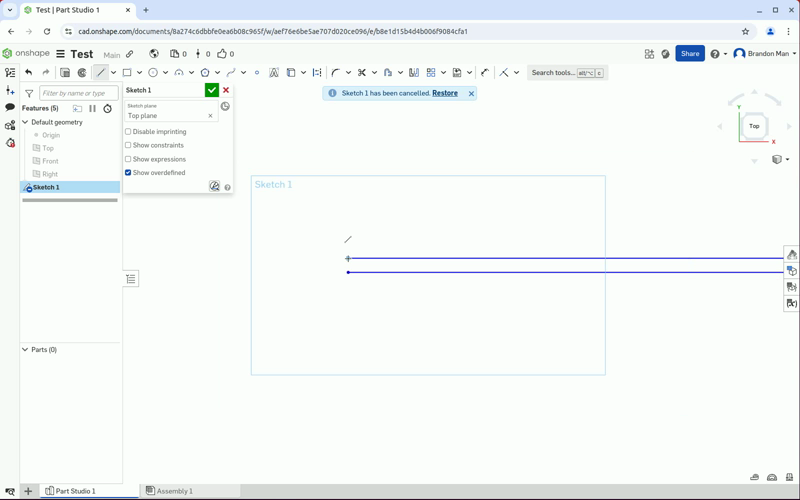
scroll(-6)
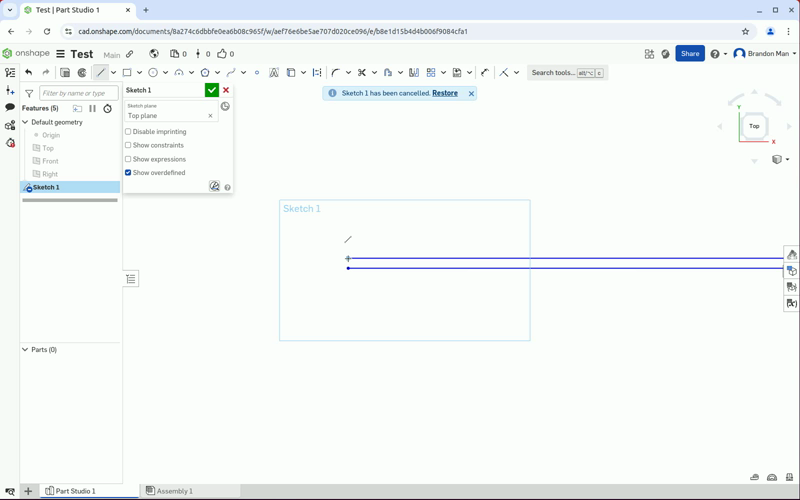
scroll(-6)
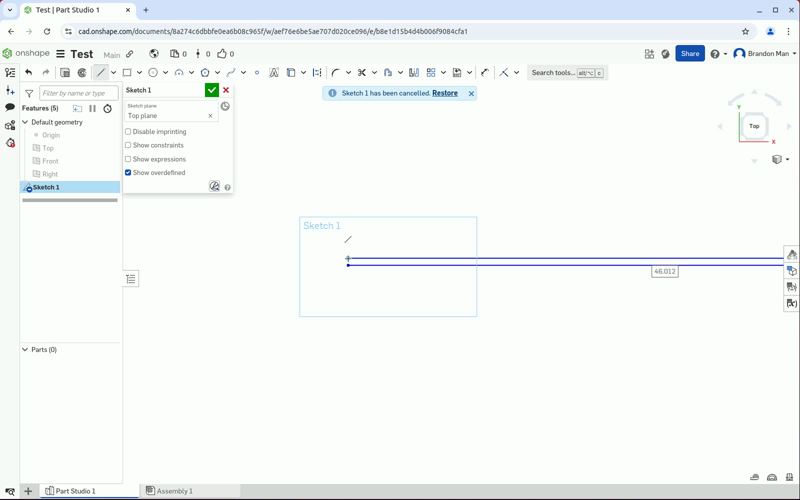
scroll(-6)
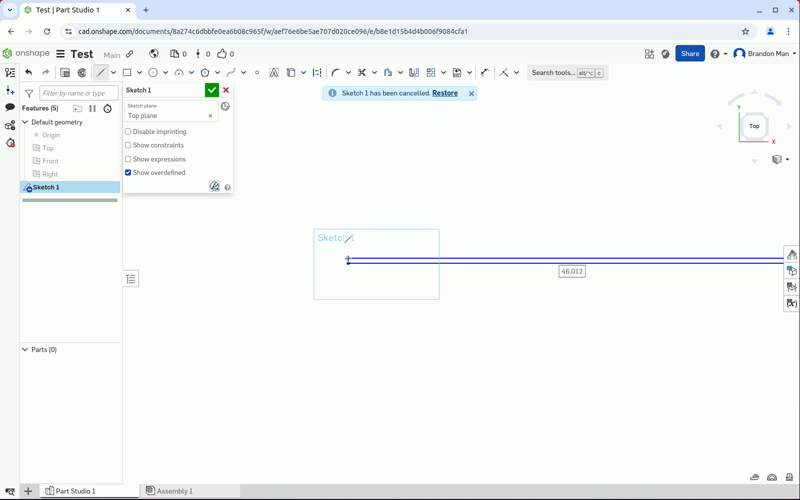
scroll(-6)
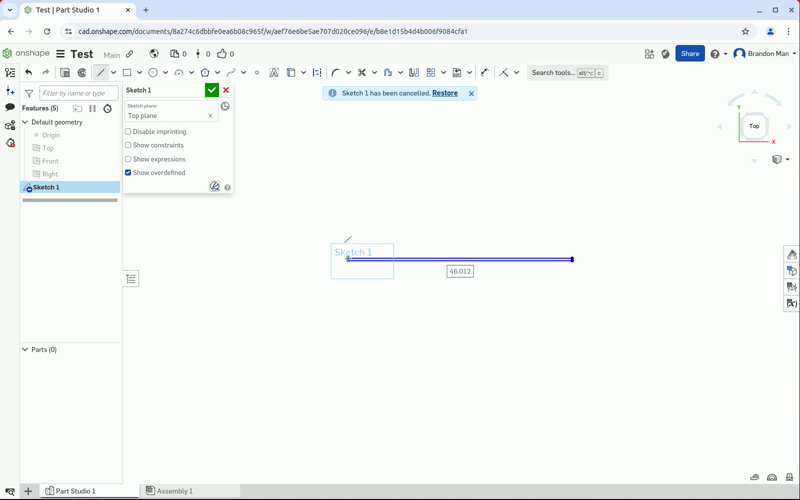
key_up(shift)
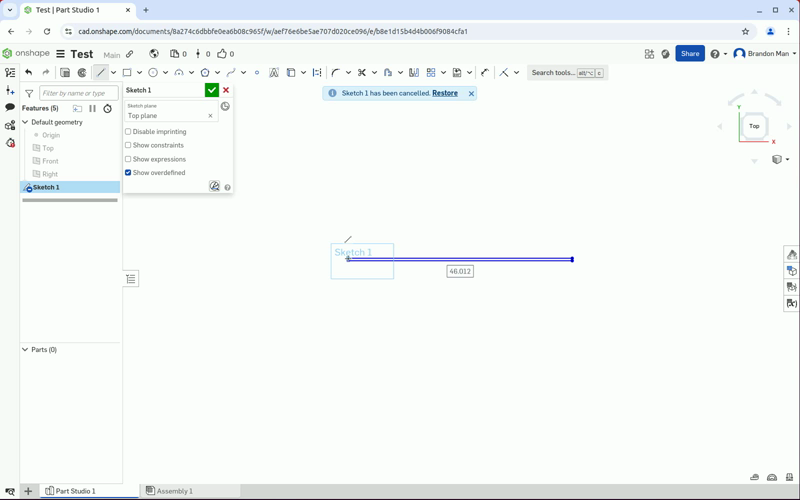
mouse_move(378, 258)
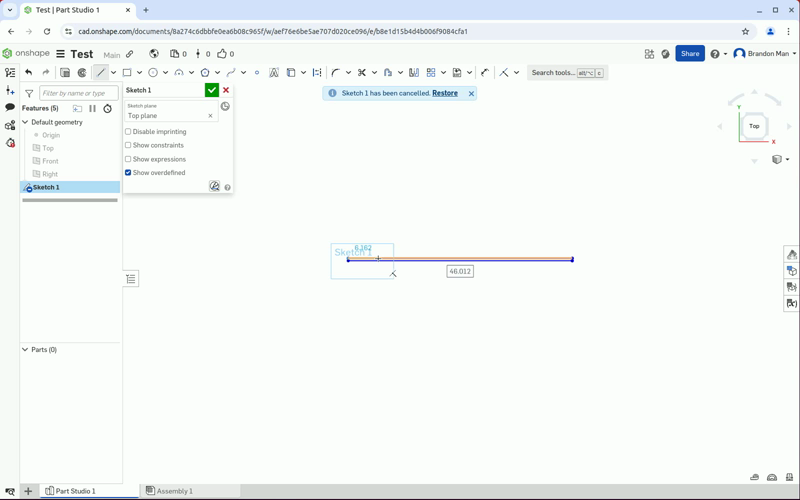
key_down(shift)
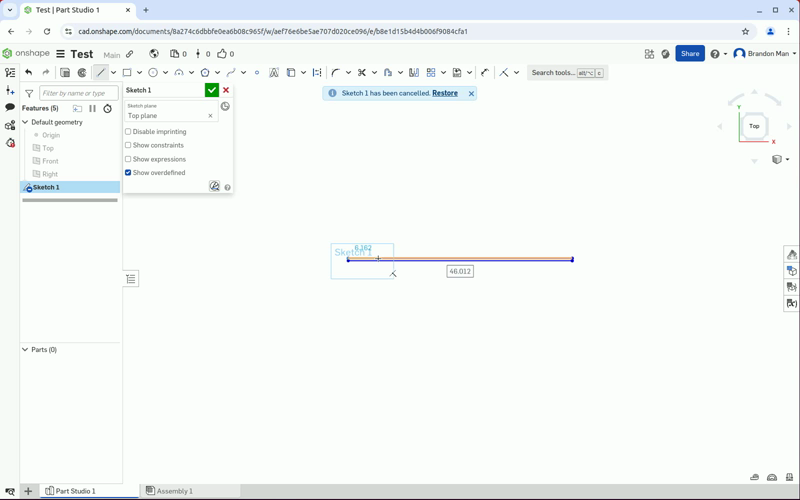
mouse_move(348, 260)
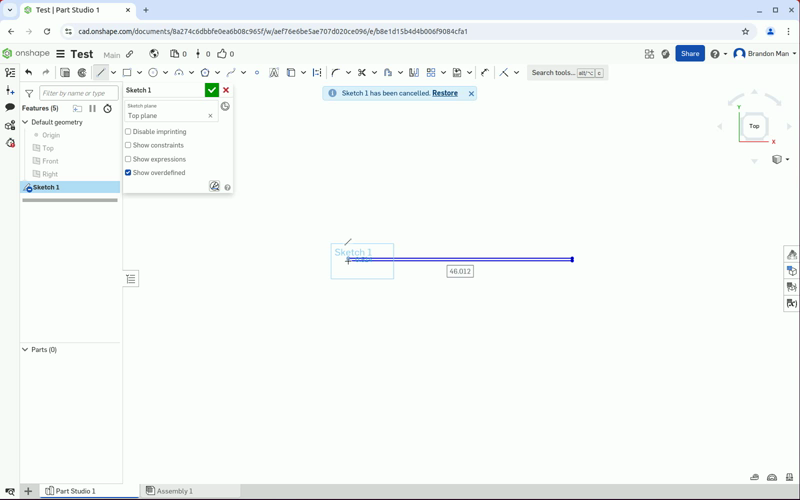
scroll(6)
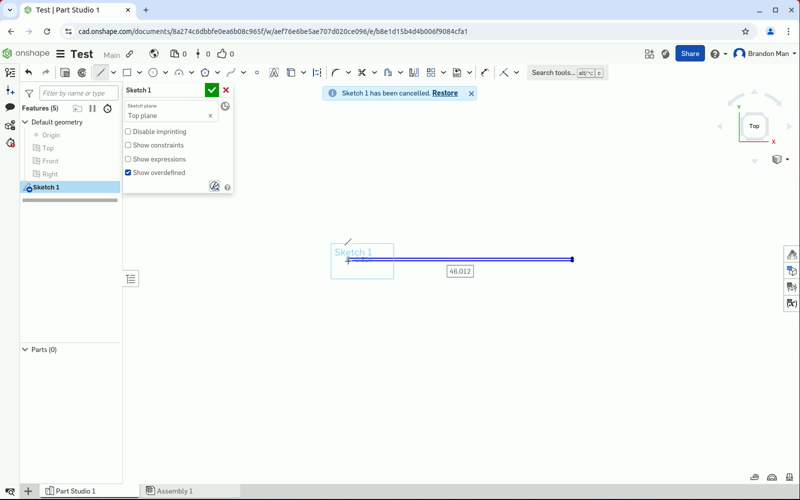
scroll(6)
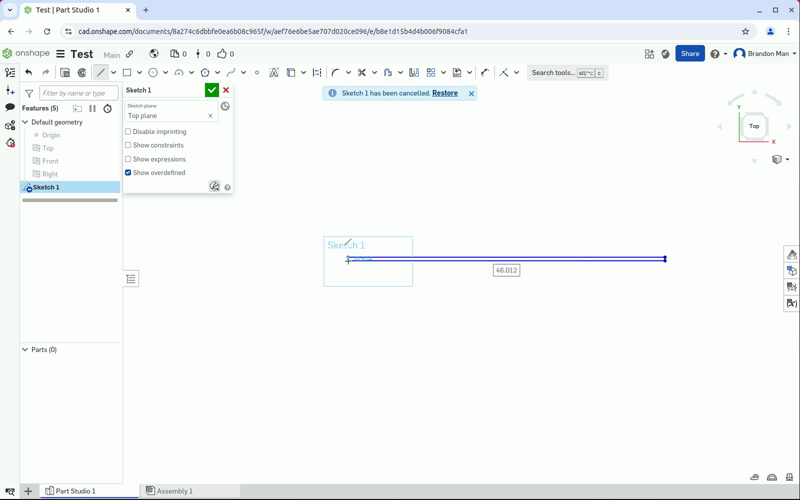
scroll(6)
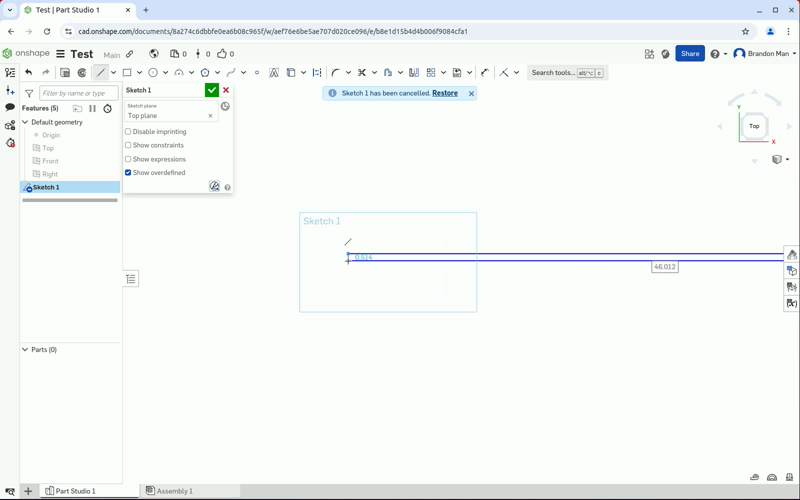
scroll(6)
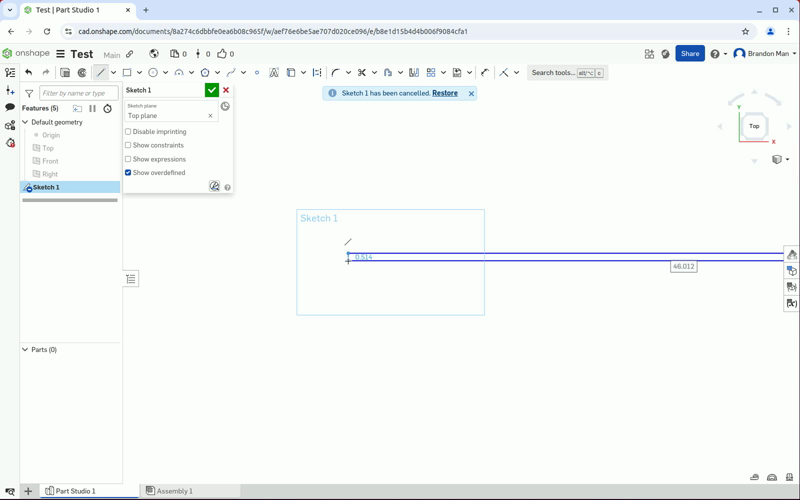
scroll(6)
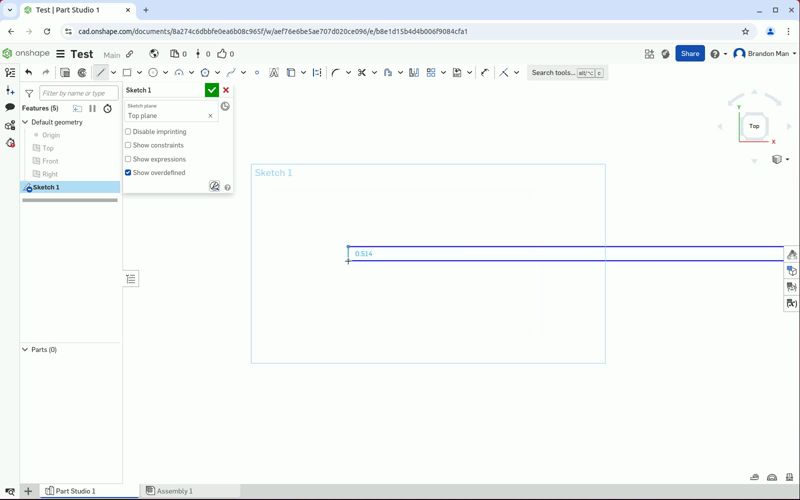
scroll(6)
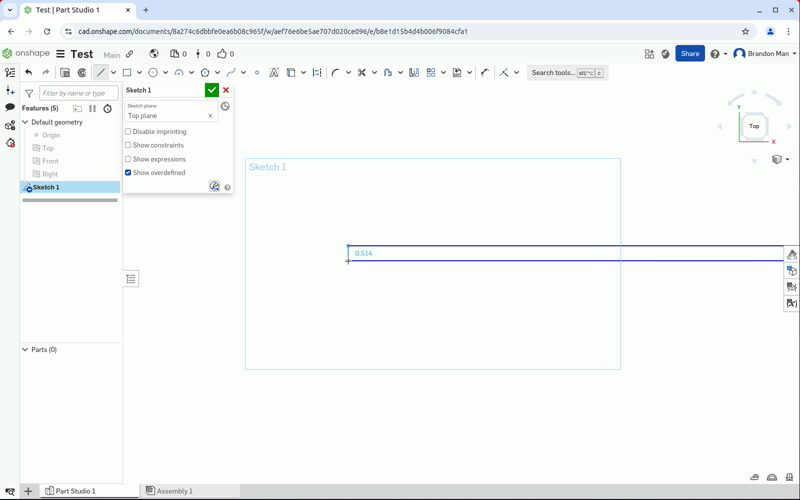
scroll(6)
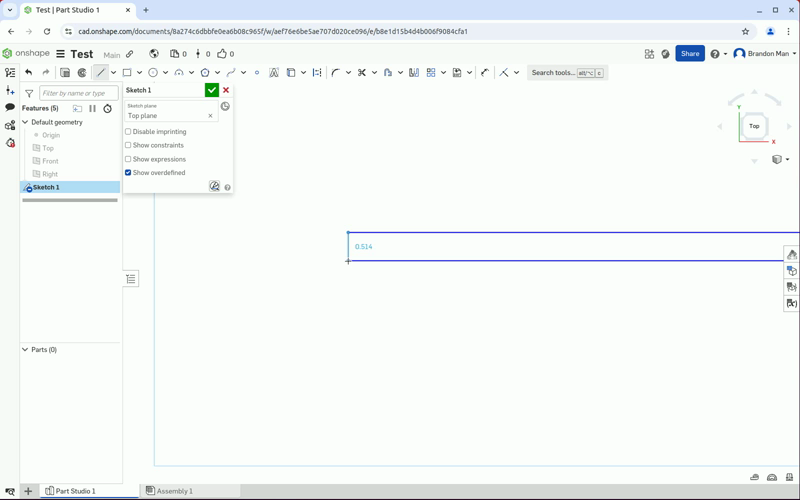
key_up(shift)
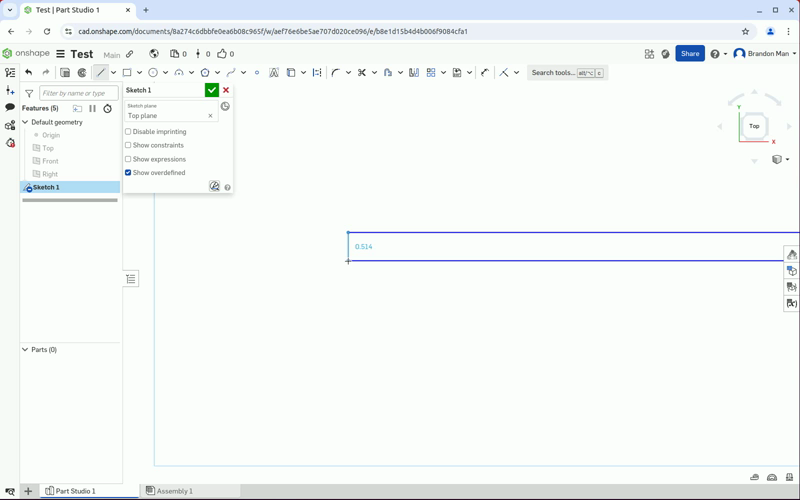
click(348, 260)
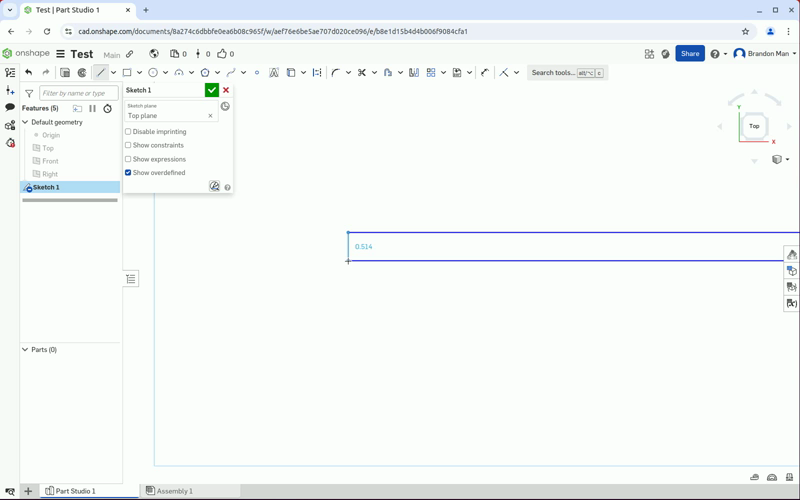
scroll(-6)
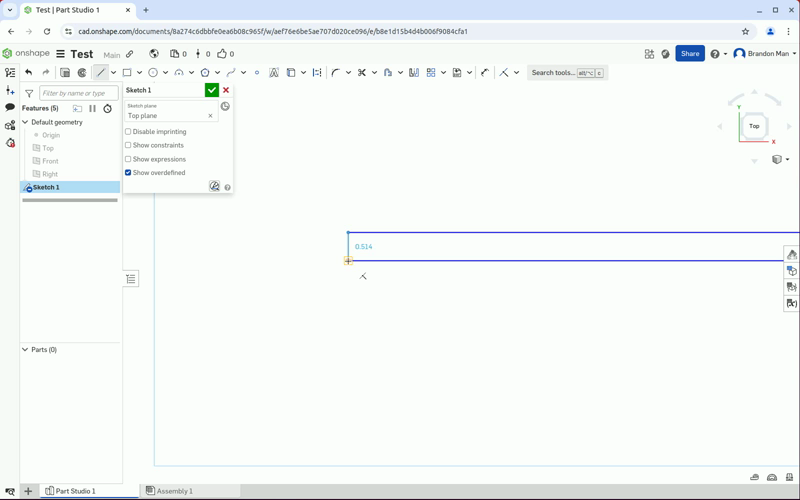
scroll(-6)
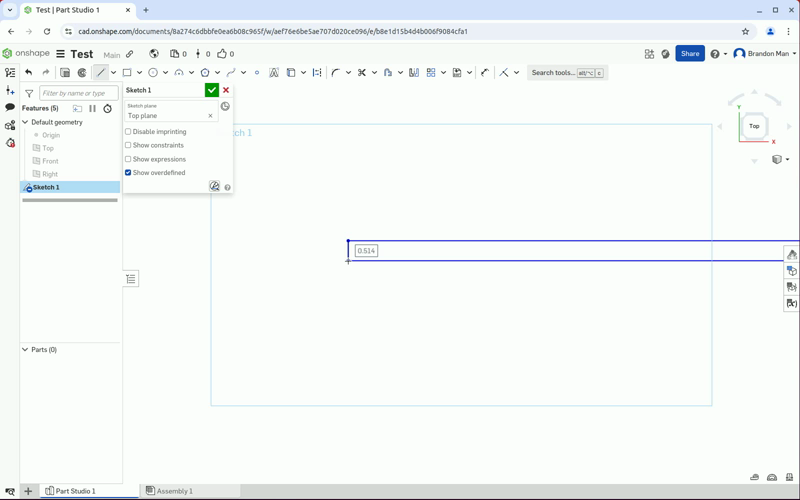
scroll(-6)
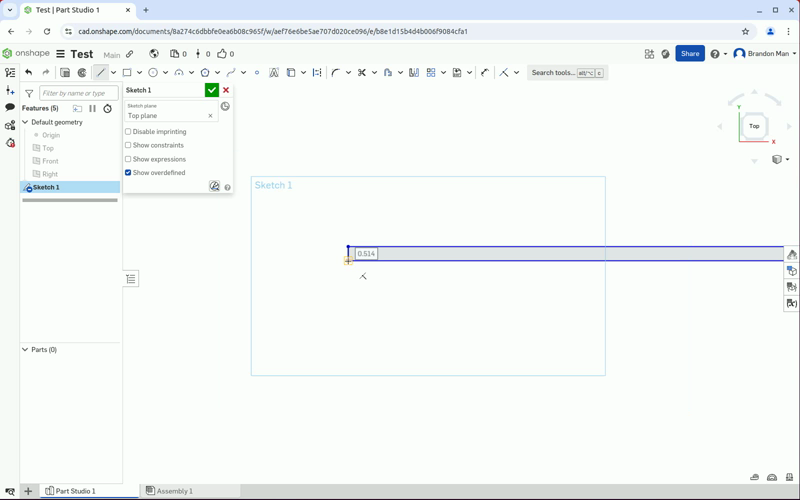
scroll(-6)
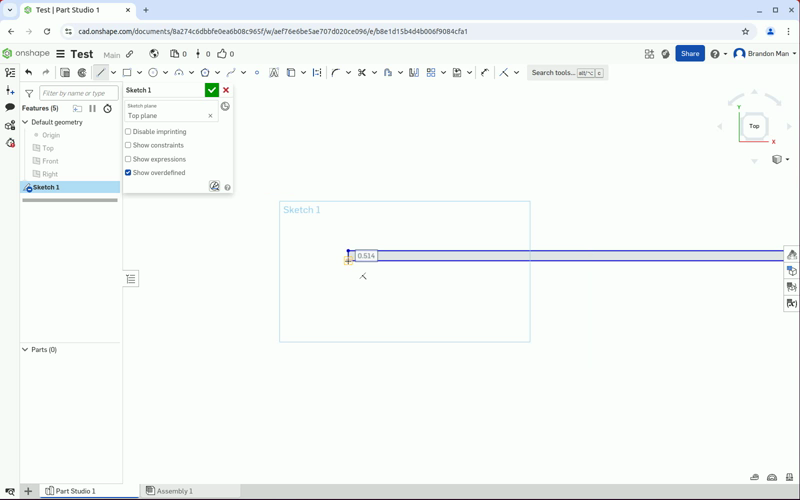
scroll(-6)
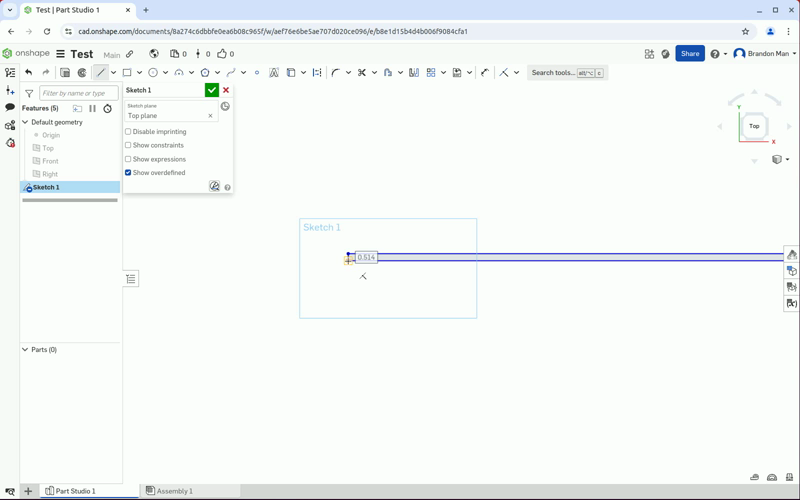
scroll(-6)
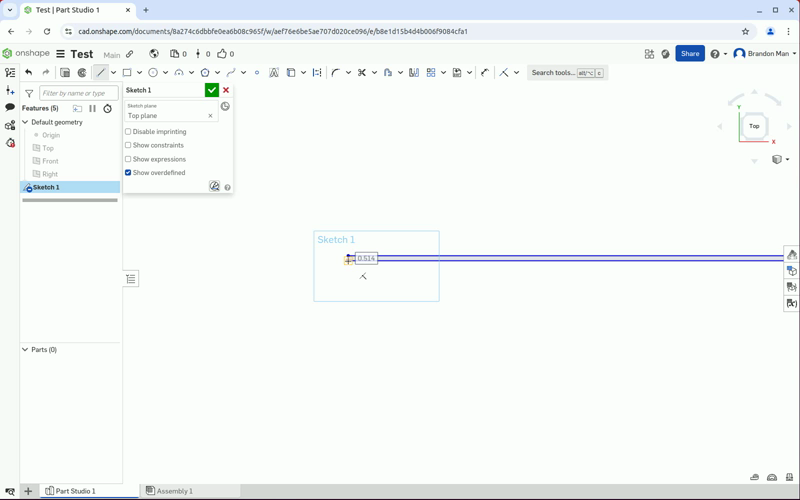
scroll(-6)
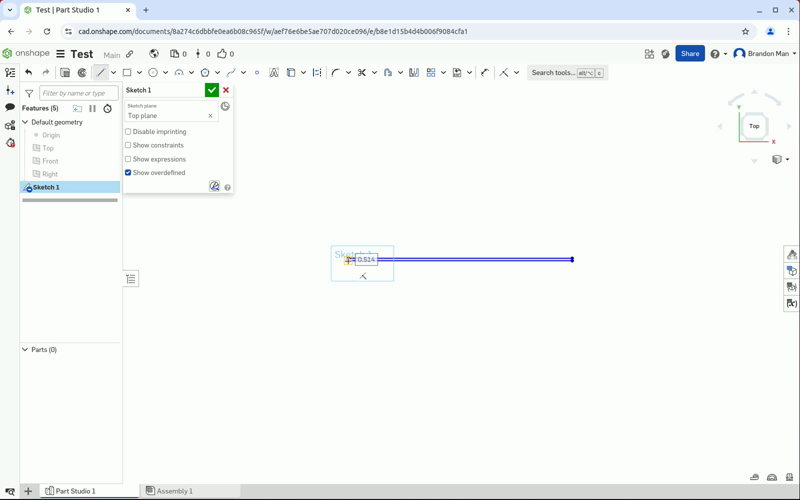
key(esc)
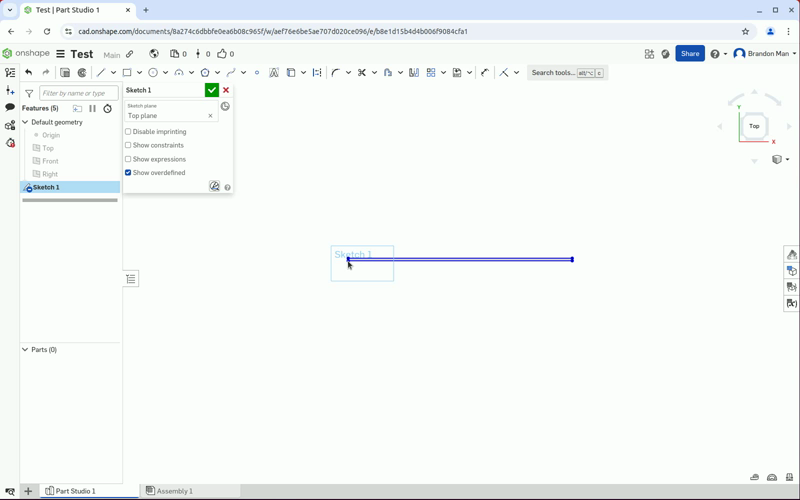
mouse_move(441, 259)
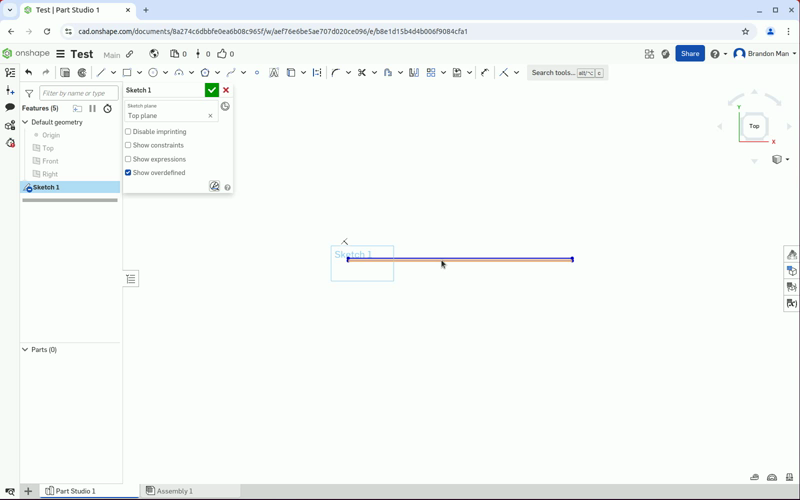
scroll(6)
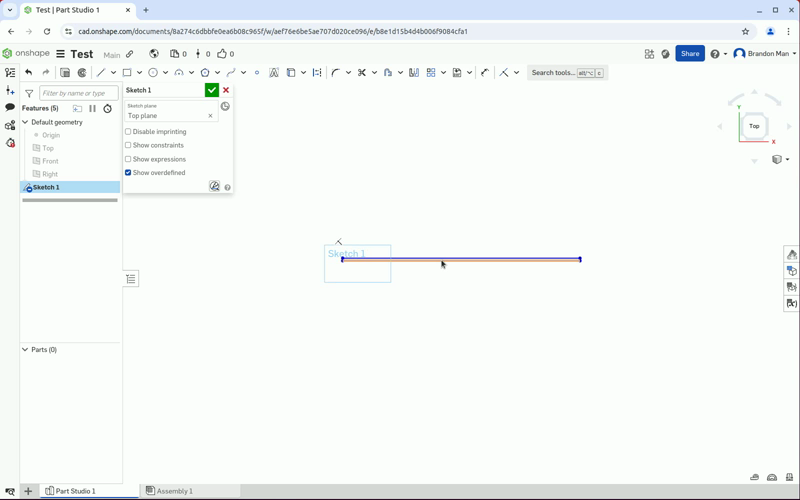
scroll(6)
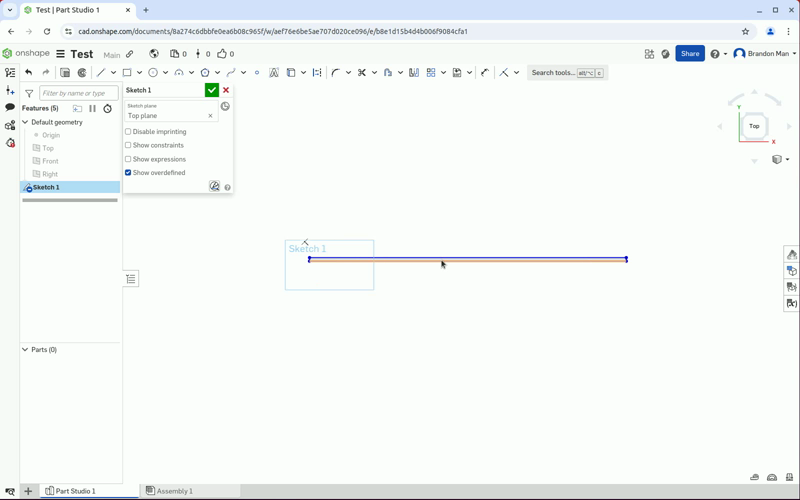
scroll(6)
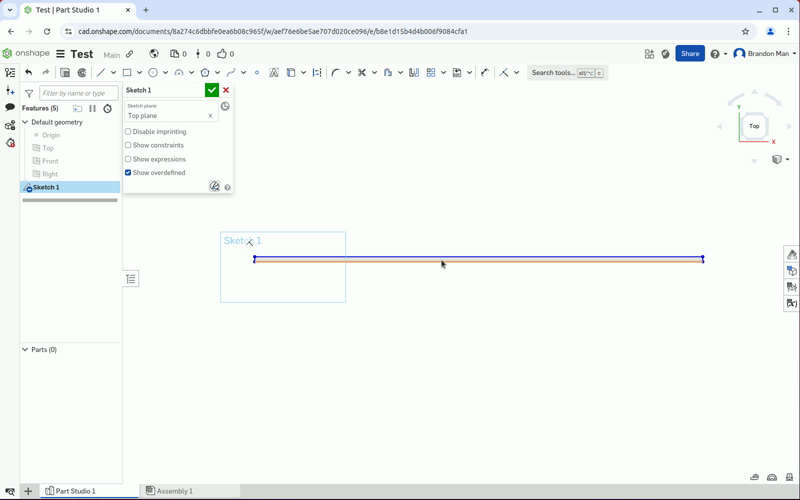
scroll(6)
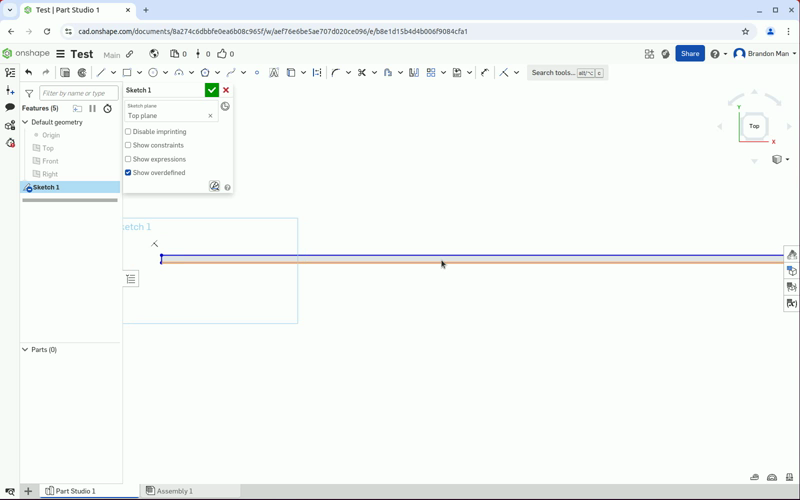
scroll(6)
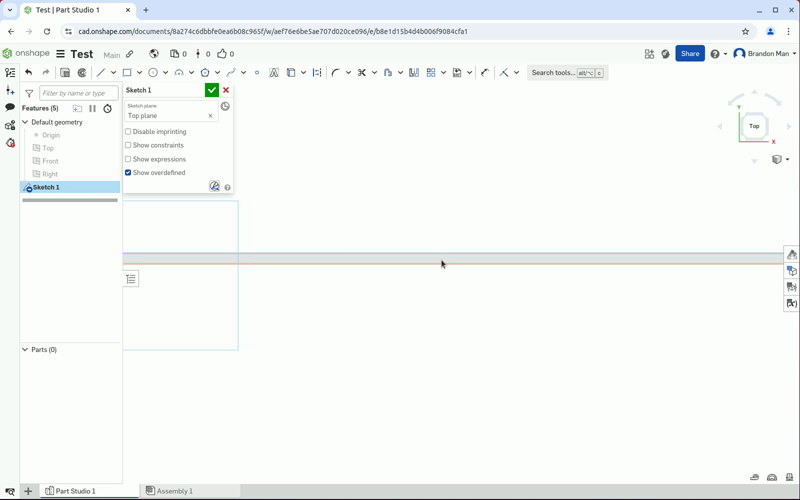
scroll(6)
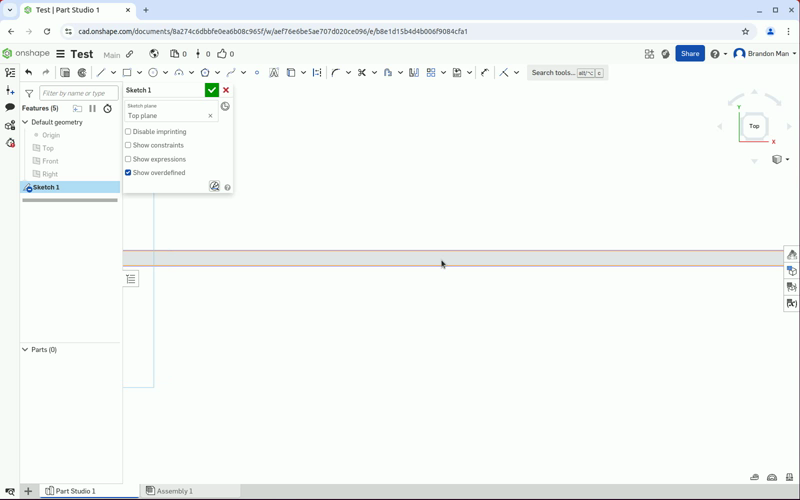
scroll(6)
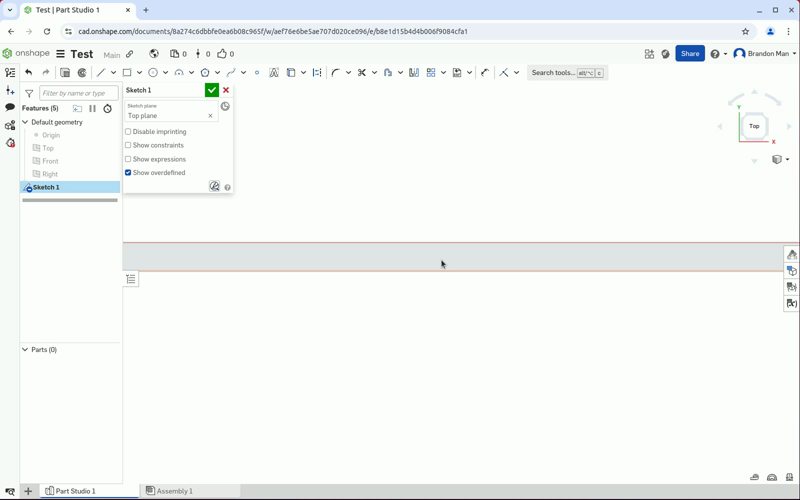
click(441, 259)
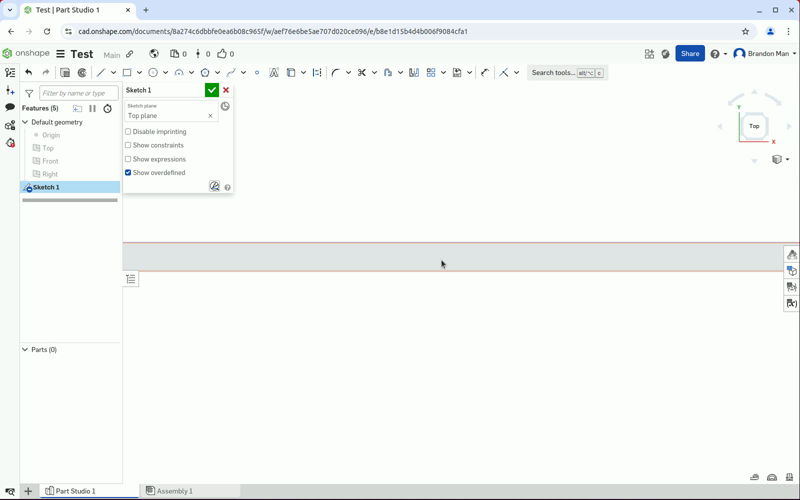
scroll(-6)
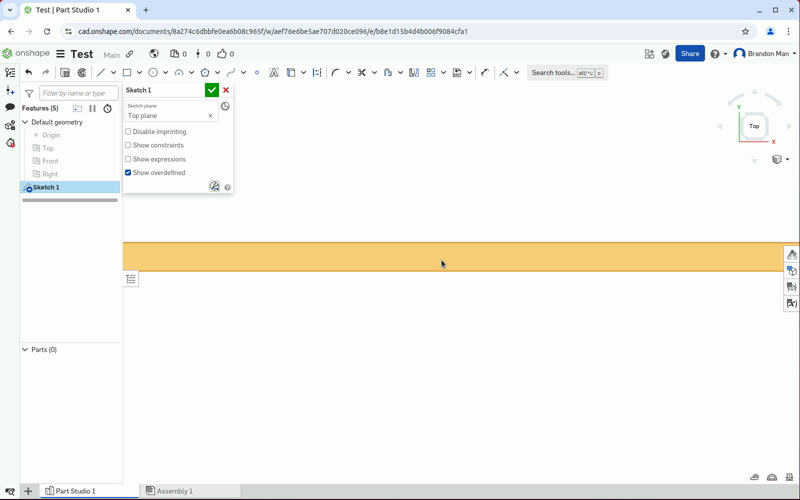
scroll(-6)
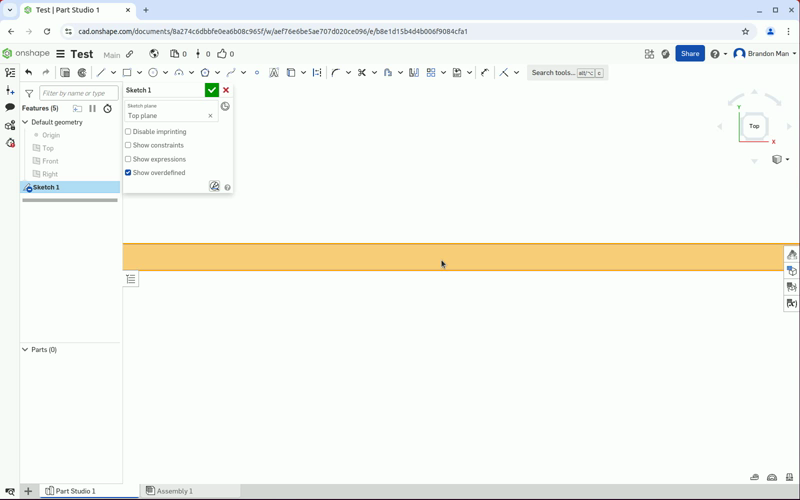
scroll(-6)
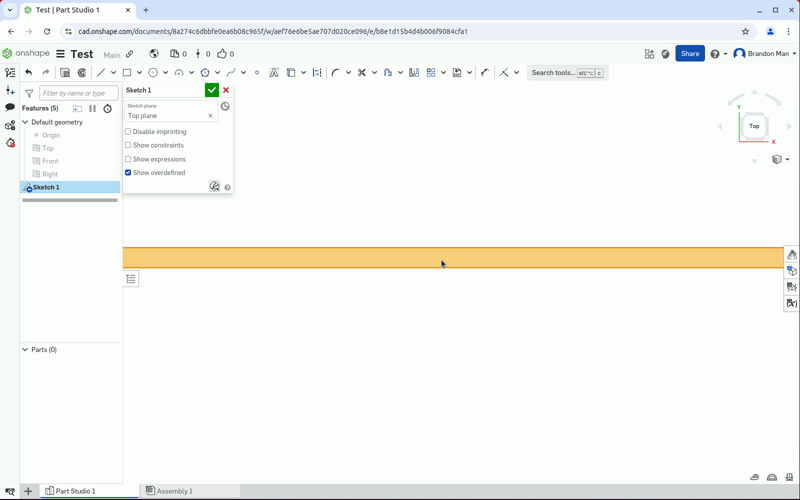
scroll(-6)
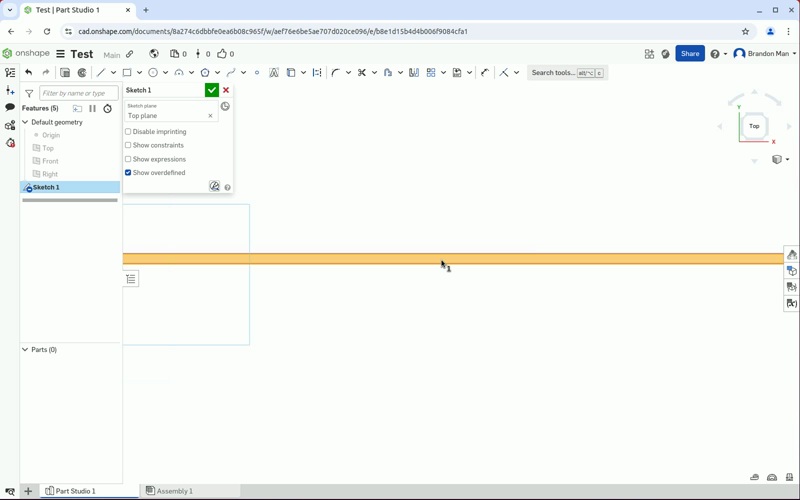
scroll(-6)
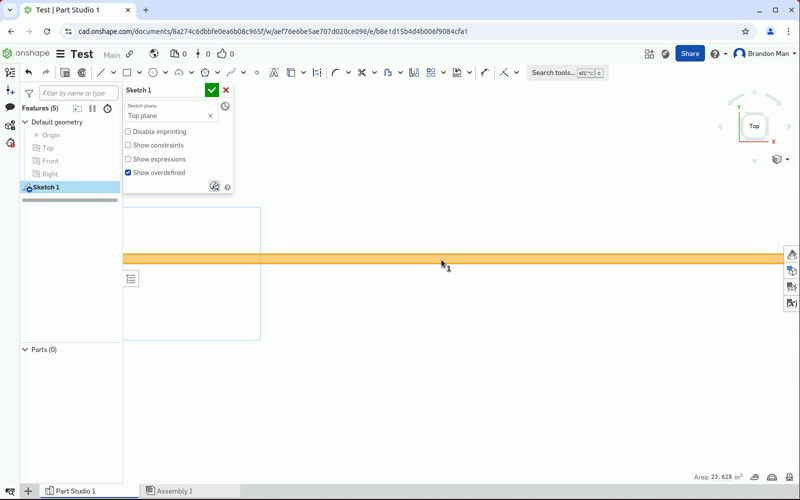
scroll(-6)
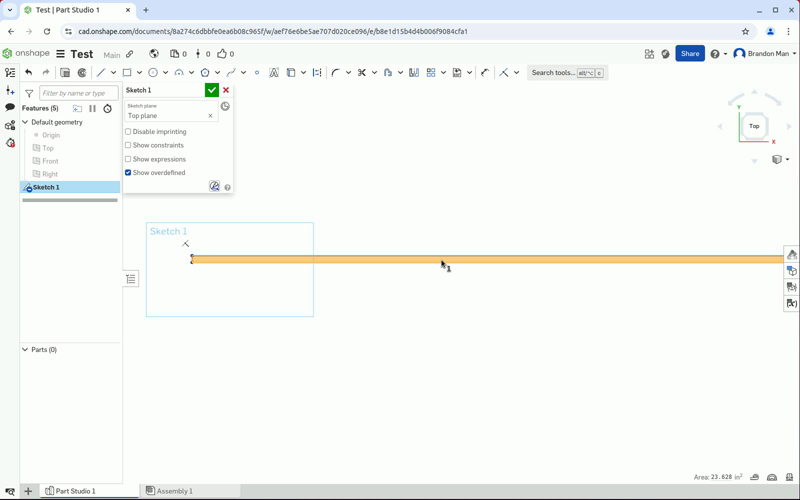
scroll(-6)
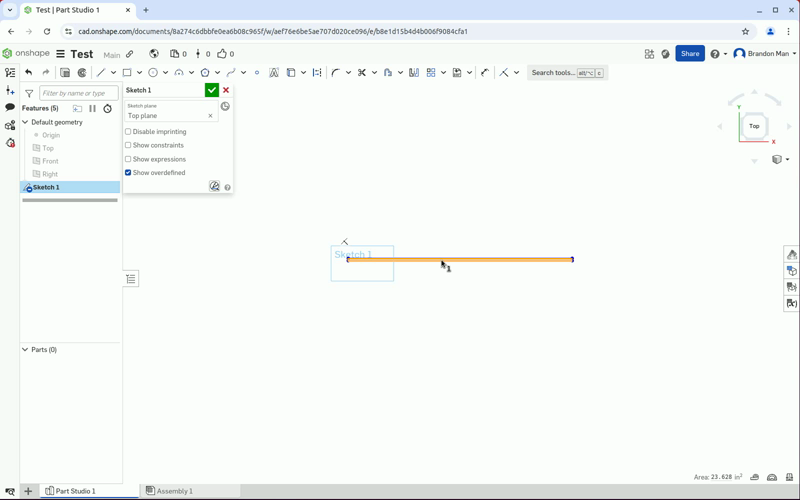
mouse_move(73, 352)
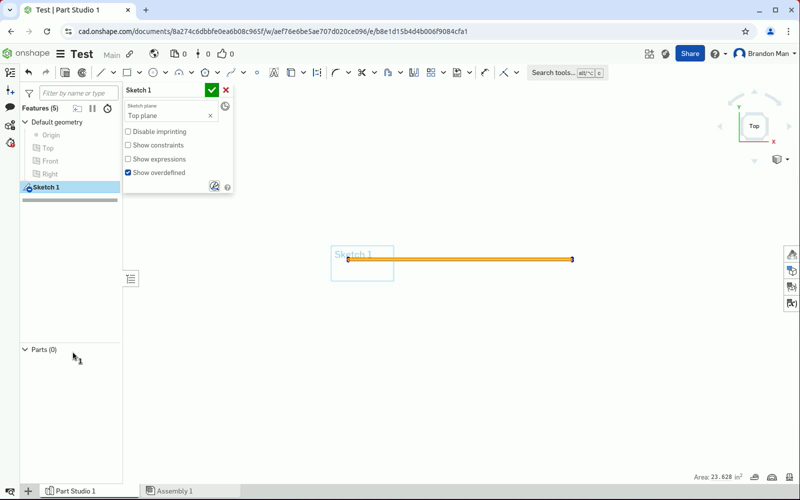
key(shift+y)
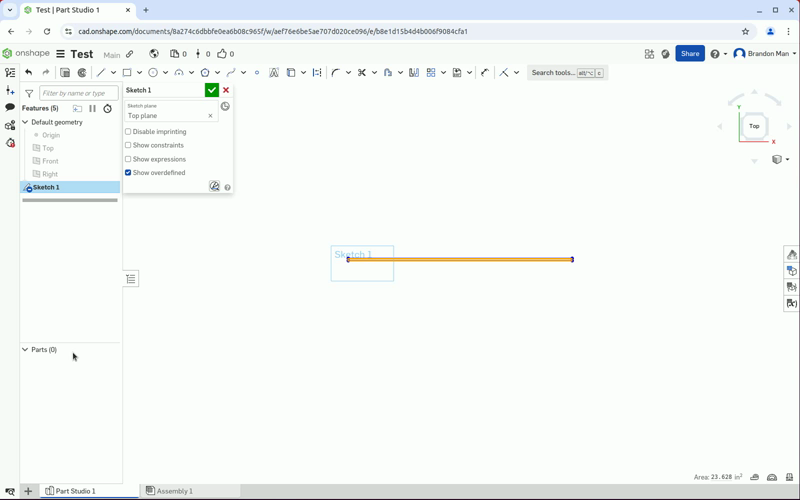
key(shift+e)
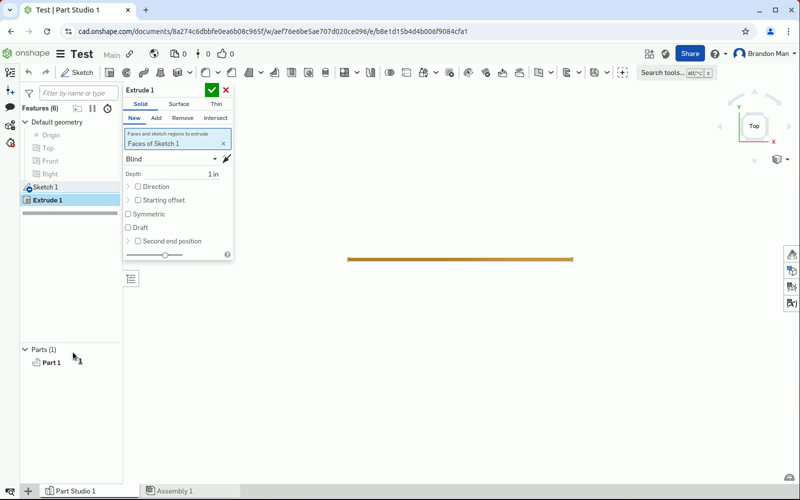
mouse_move(143, 106)
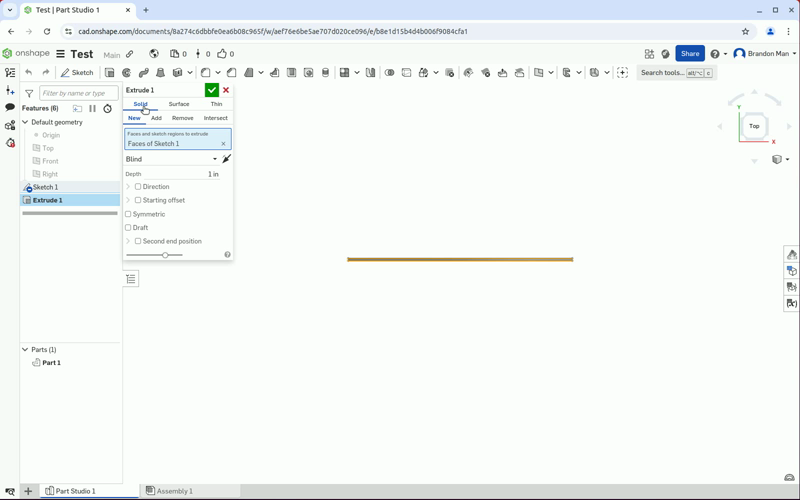
click(143, 106)
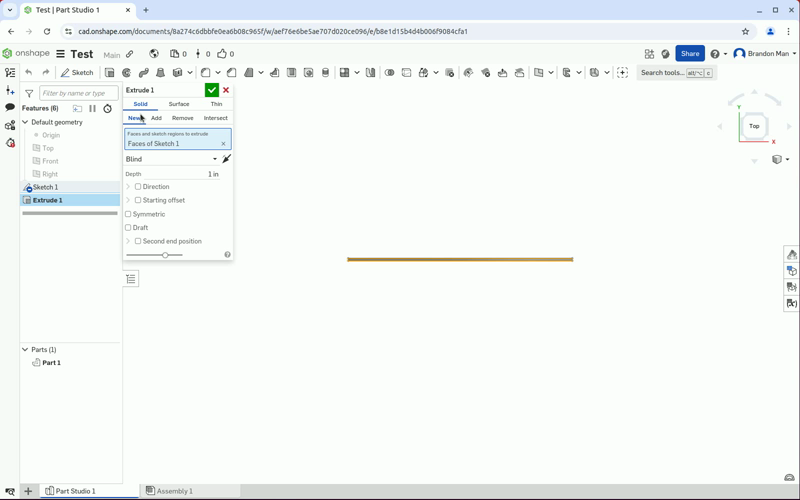
mouse_move(137, 120)
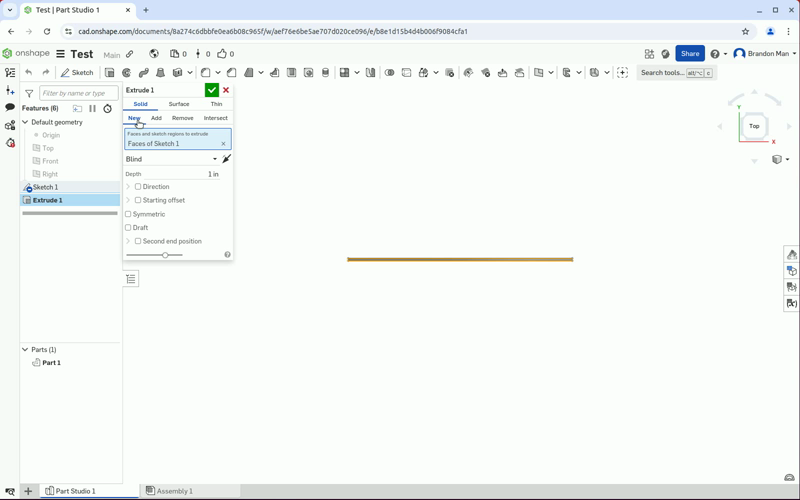
click(137, 120)
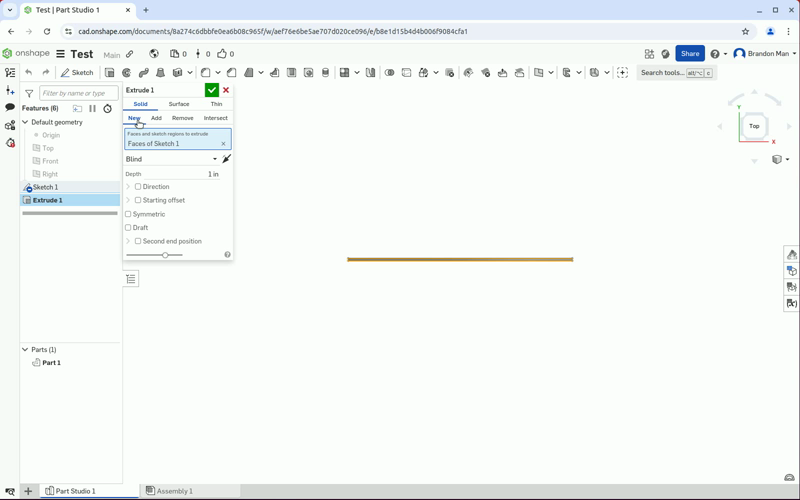
key(tab, 4)
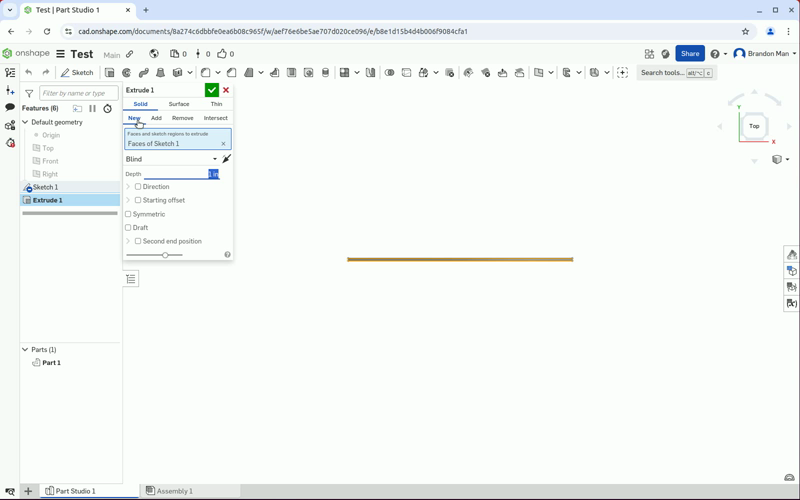
text(9.147)
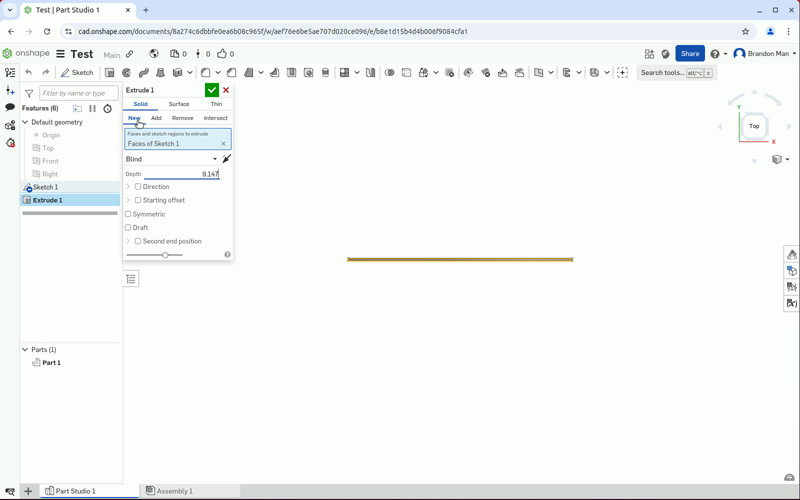
key(enter)
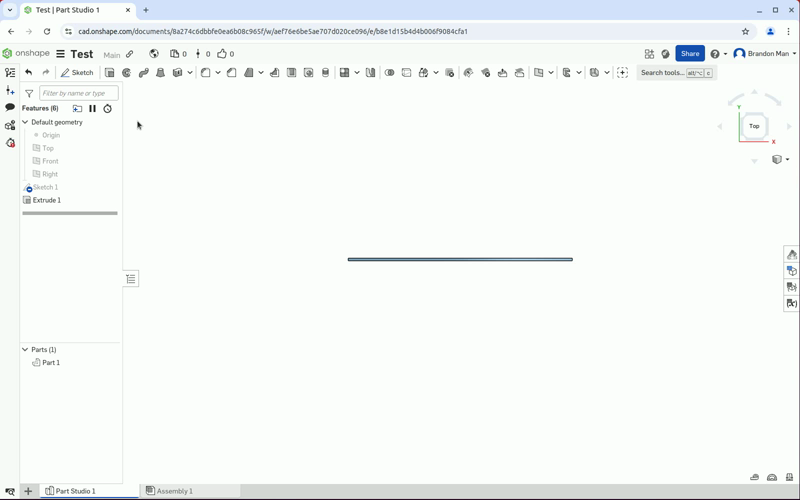
key(shift+h)
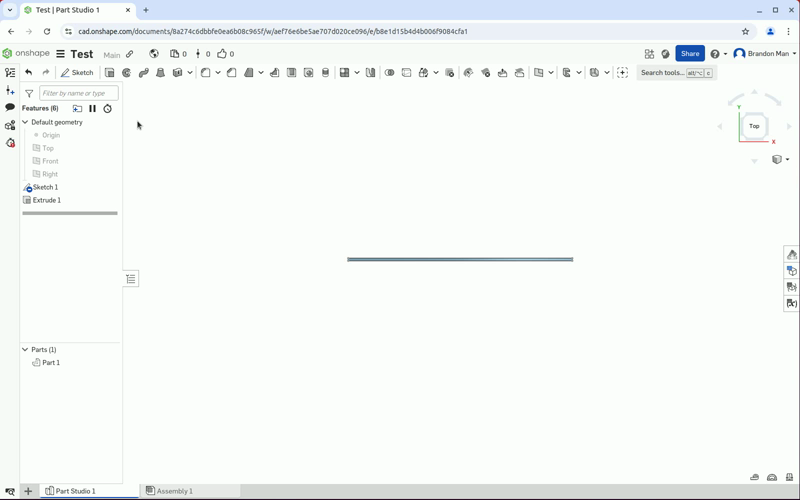
key(shift+h)
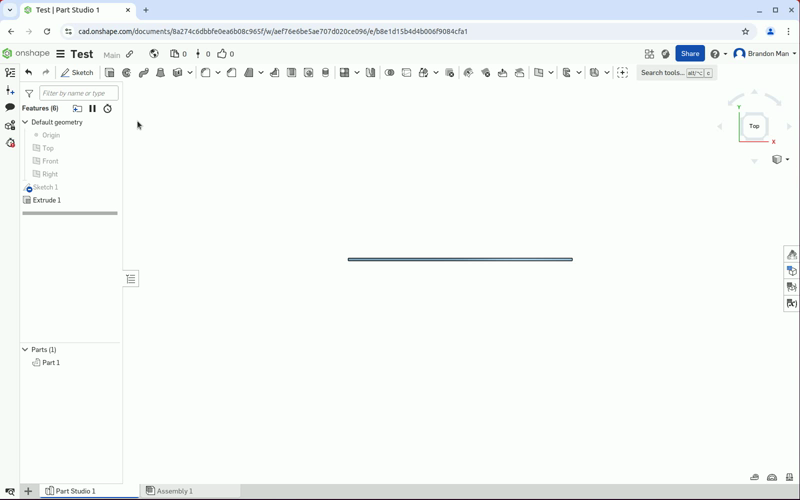
mouse_move(73, 189)
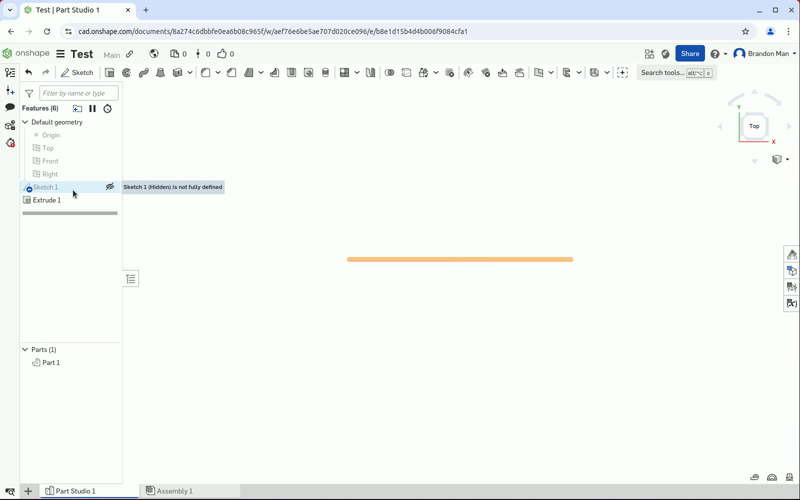
click(73, 189)
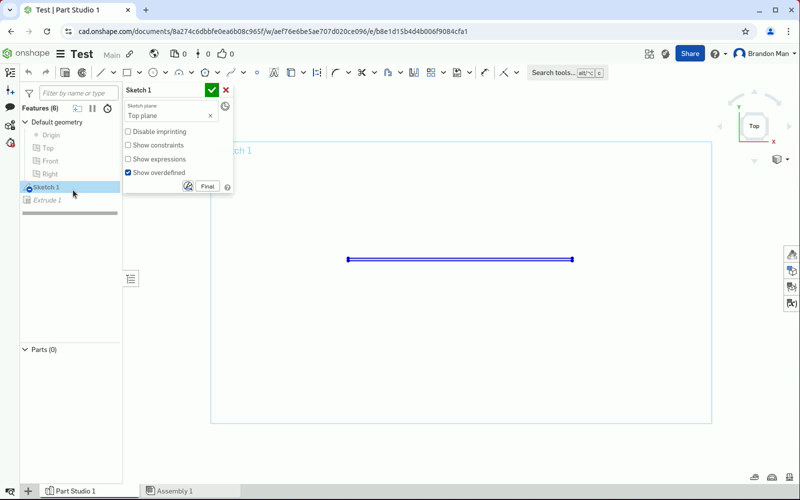
mouse_move(229, 92)
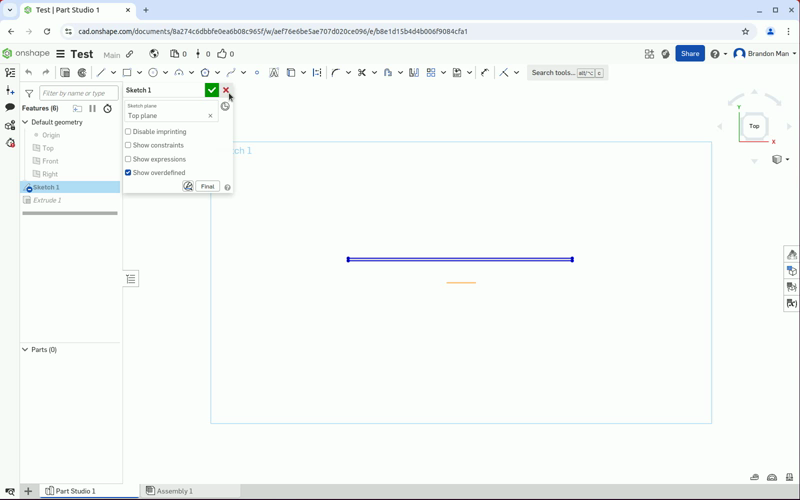
click(229, 92)
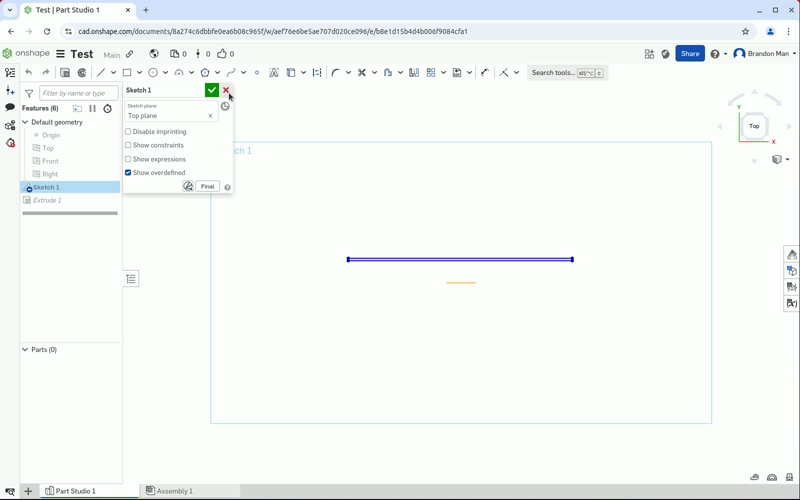
key(shift+s)
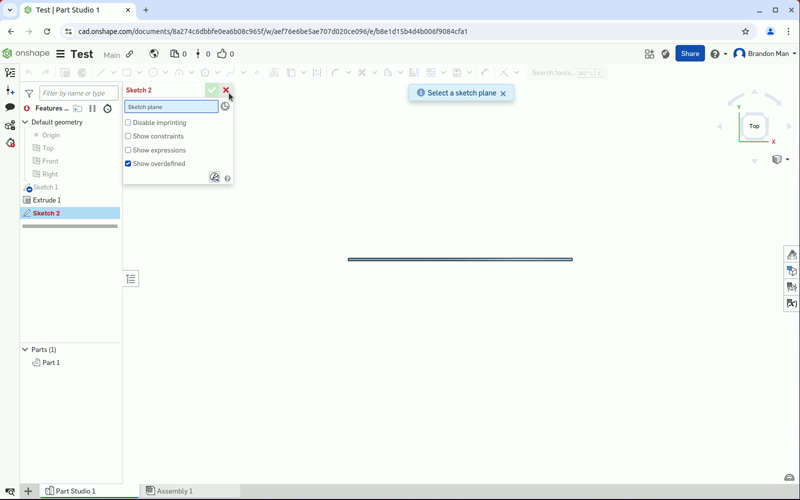
mouse_move(73, 150)
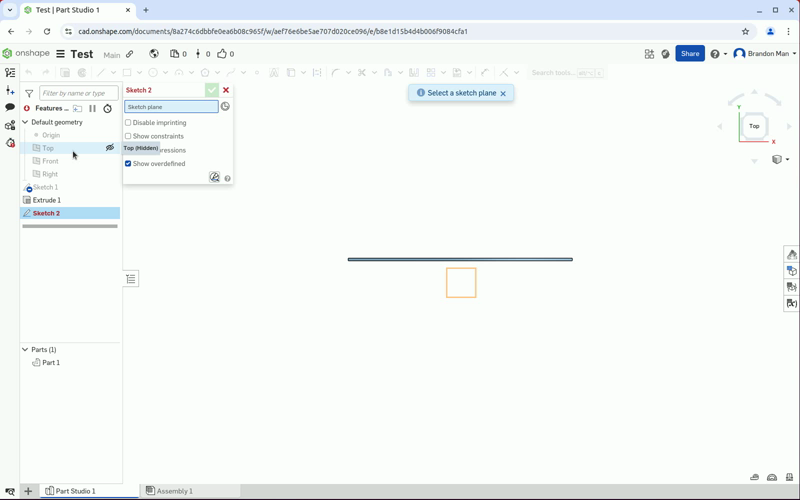
click(73, 150)
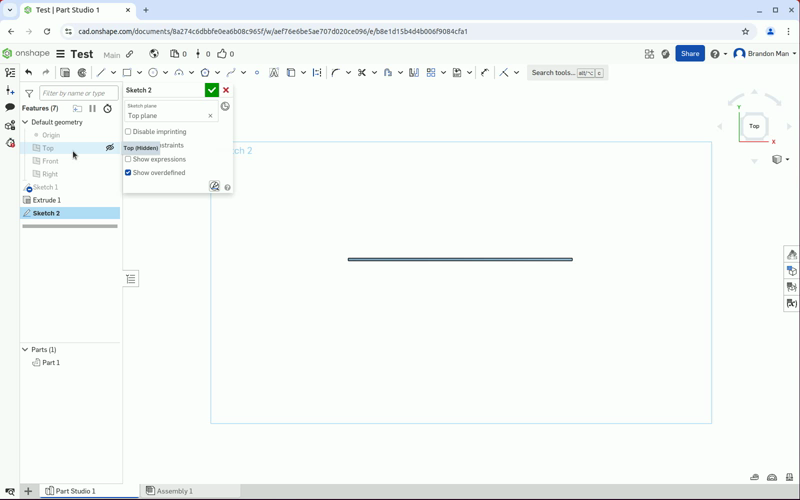
mouse_move(73, 352)
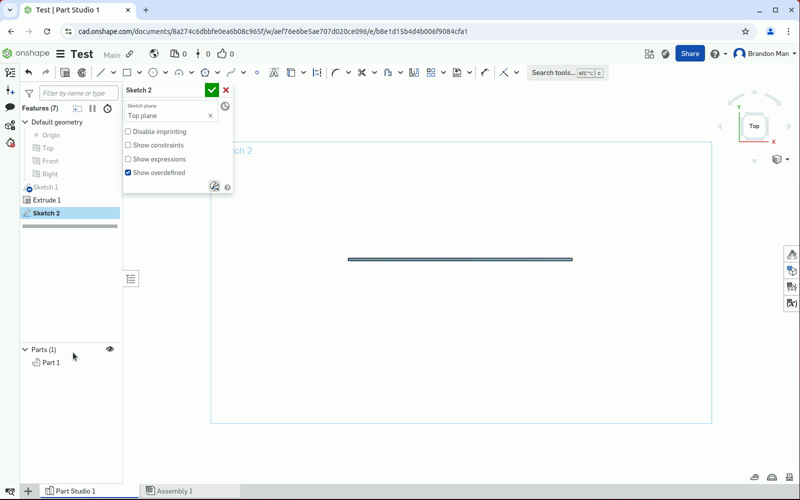
key(y)
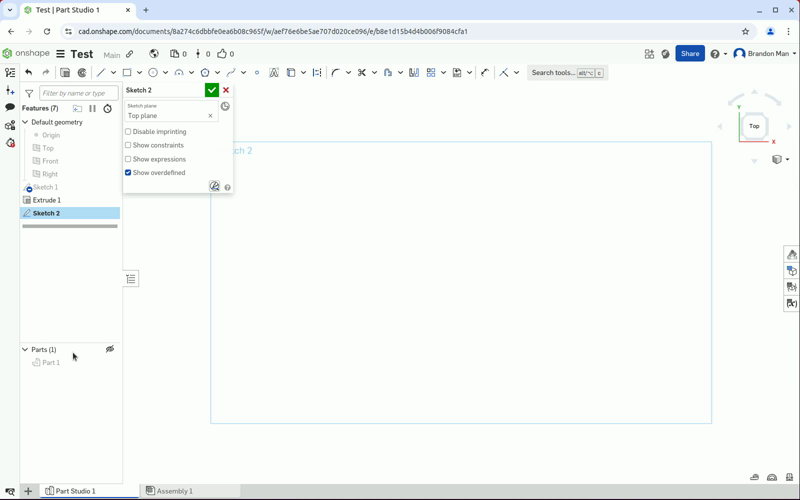
key(l)
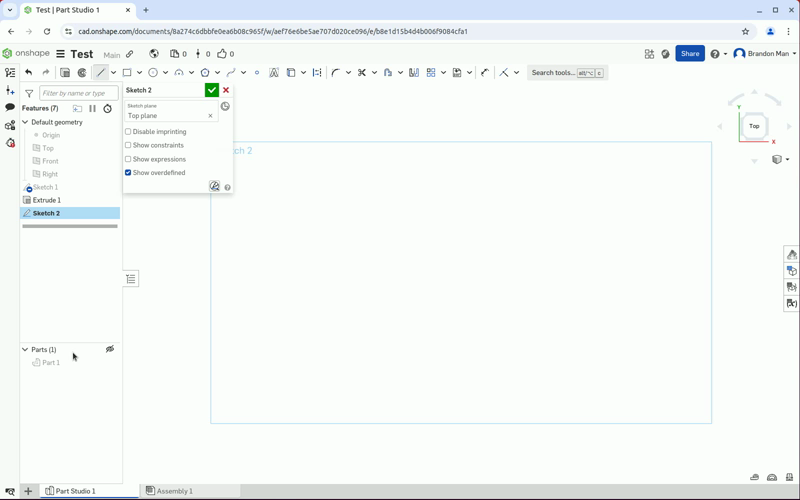
key_down(shift)
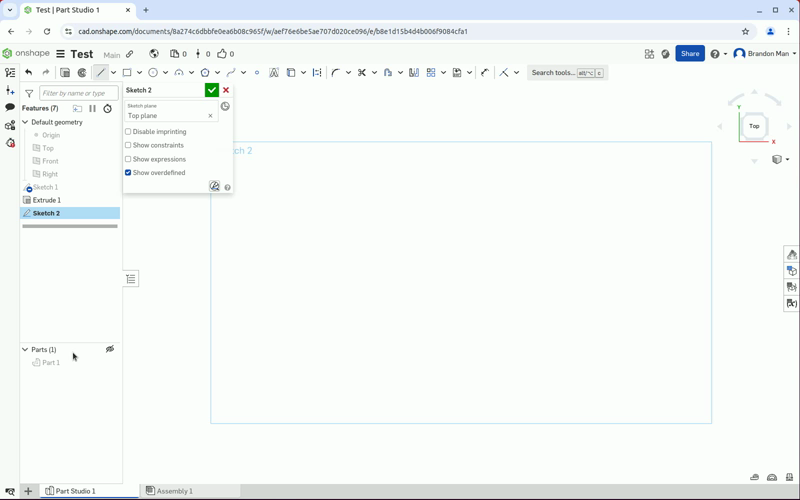
mouse_move(348, 260)
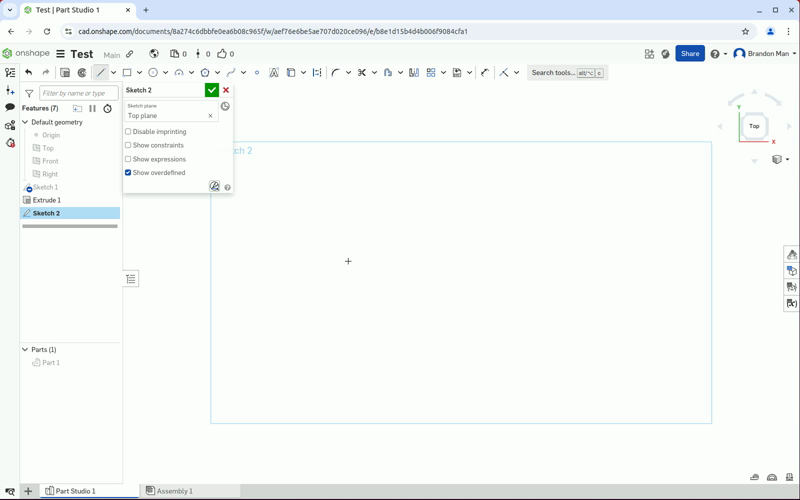
click(348, 260)
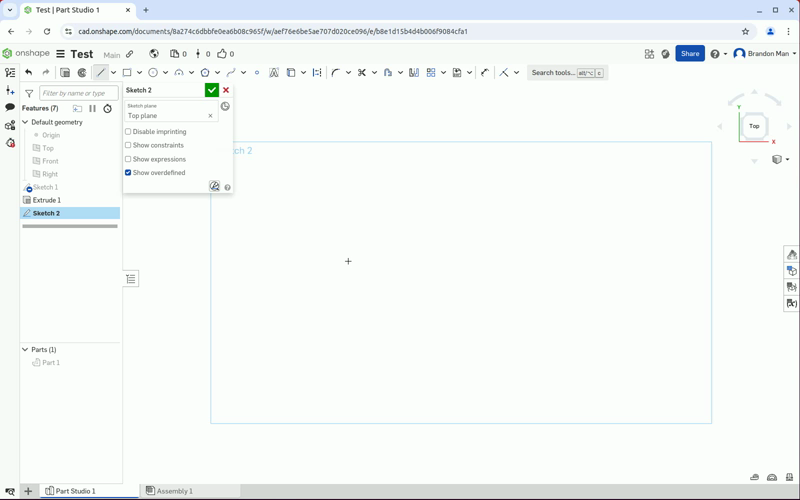
key_up(shift)
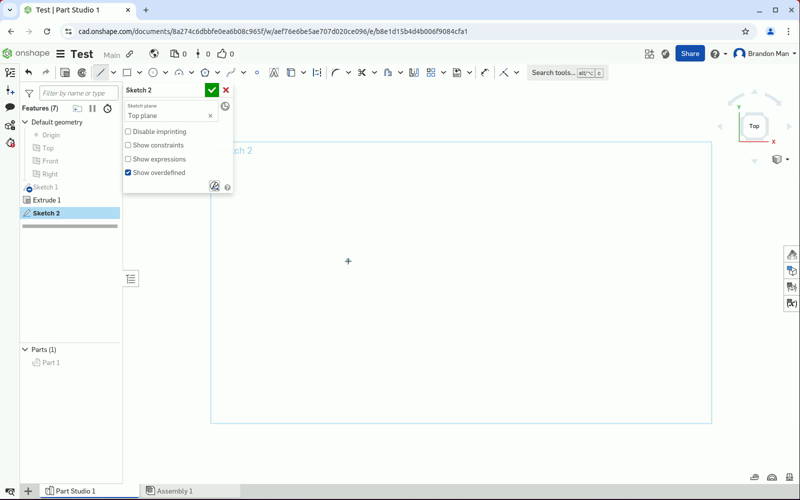
key_down(shift)
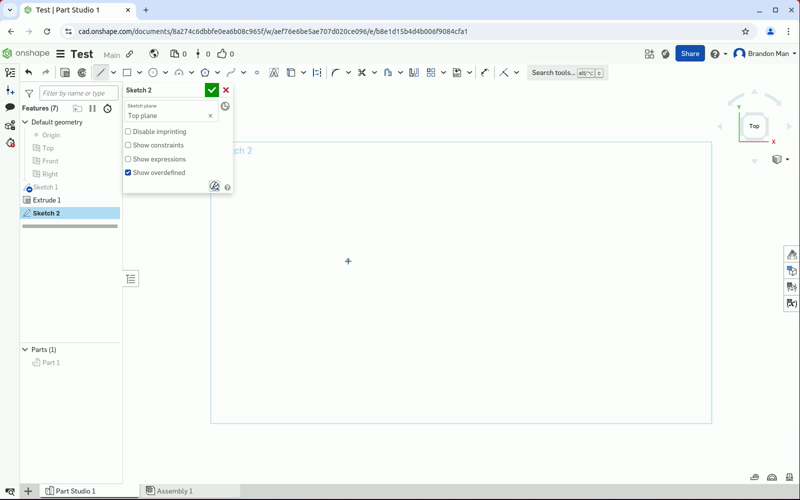
mouse_move(392, 305)
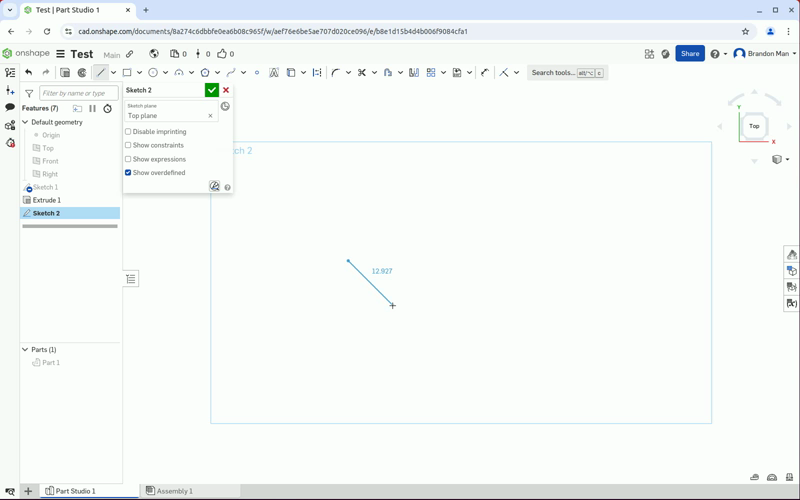
click(392, 305)
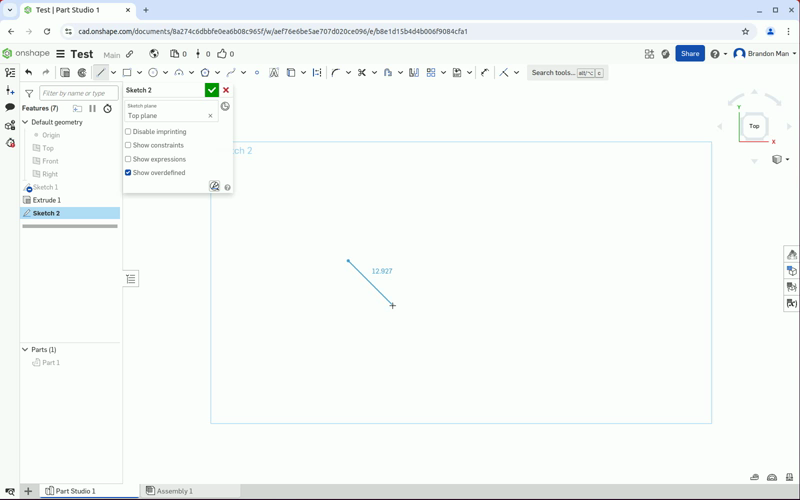
key_up(shift)
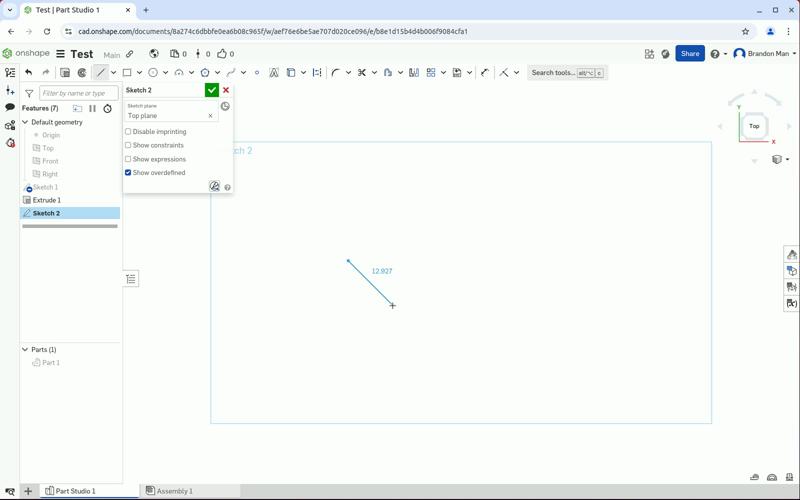
key_down(shift)
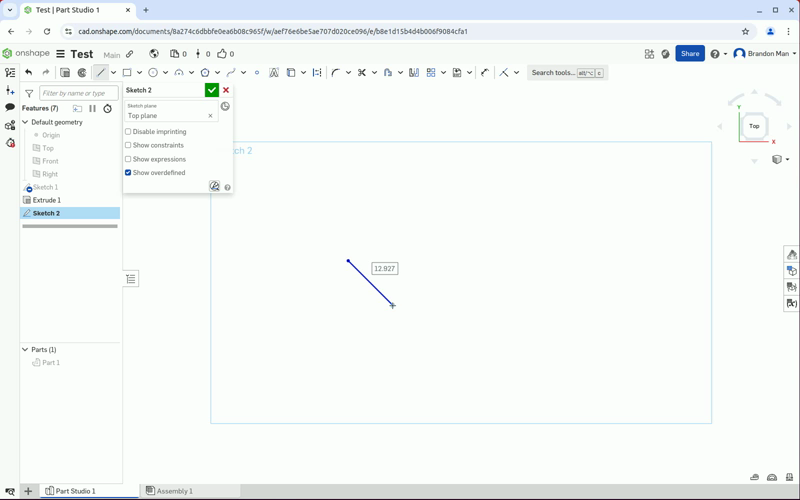
mouse_move(461, 305)
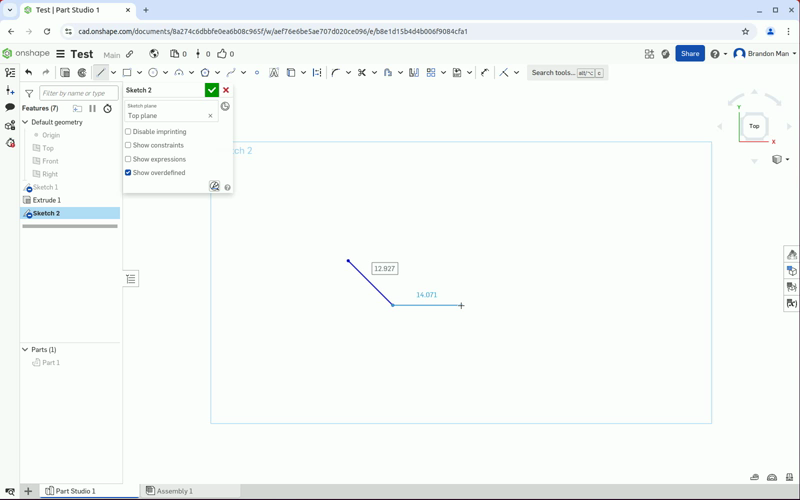
click(461, 305)
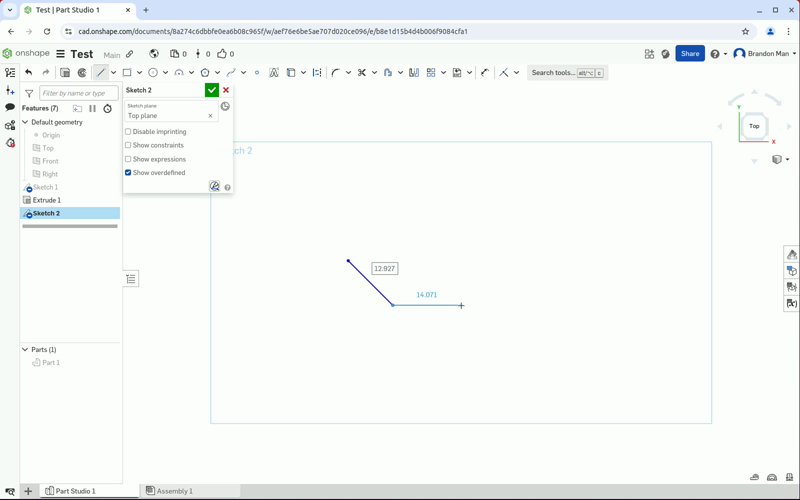
key_up(shift)
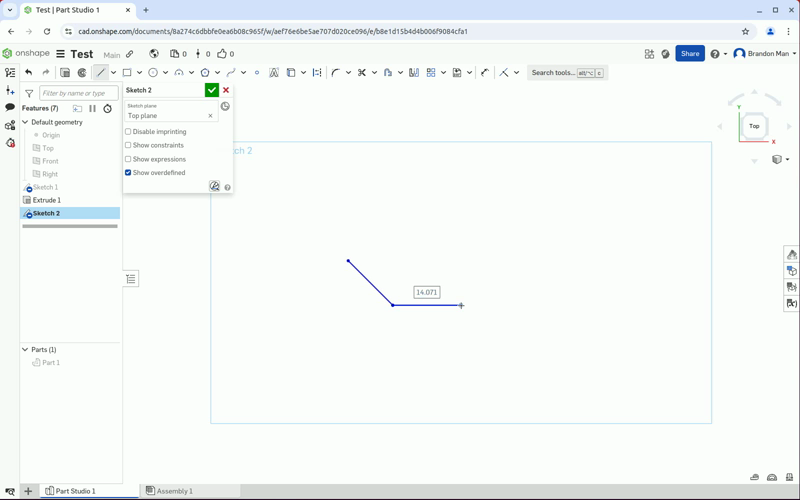
key_down(shift)
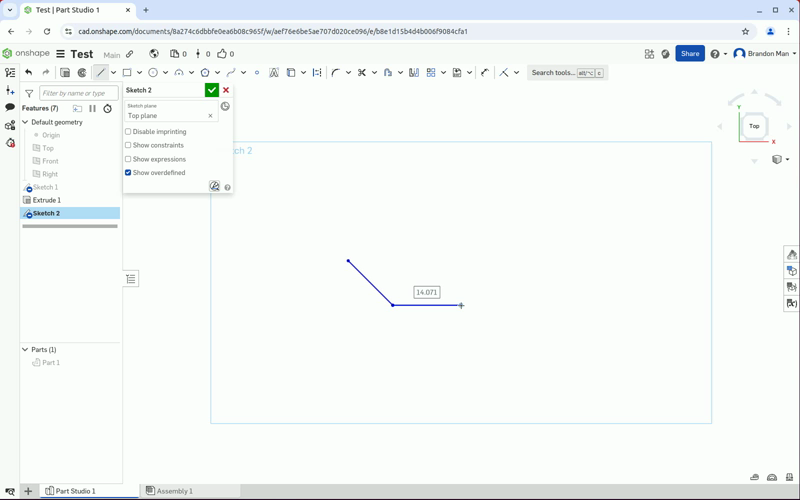
mouse_move(527, 305)
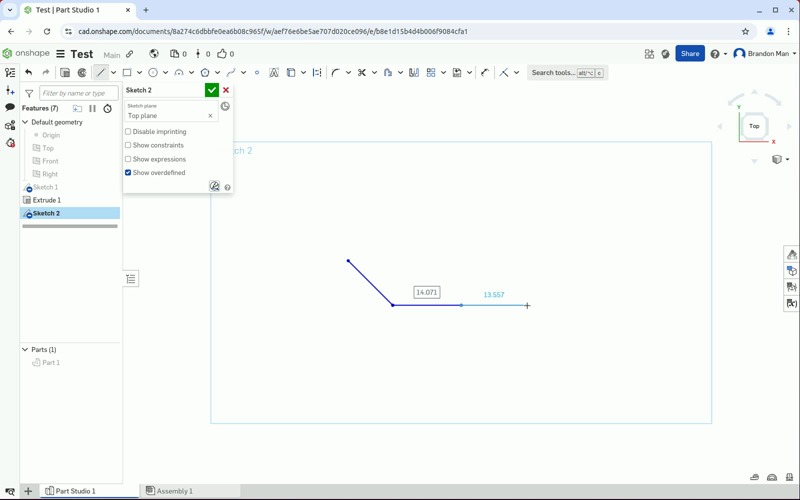
click(527, 305)
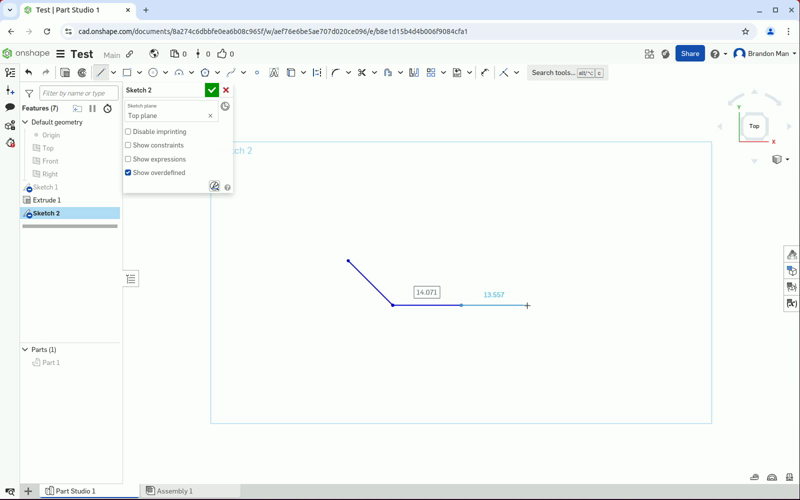
key_up(shift)
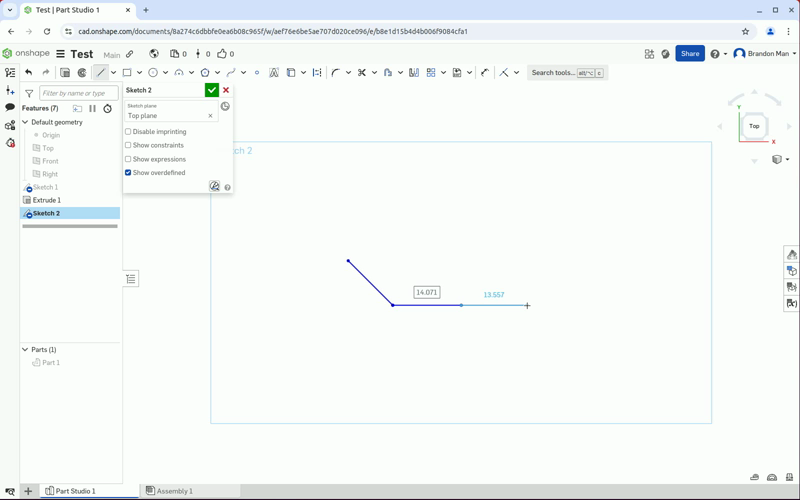
key_down(shift)
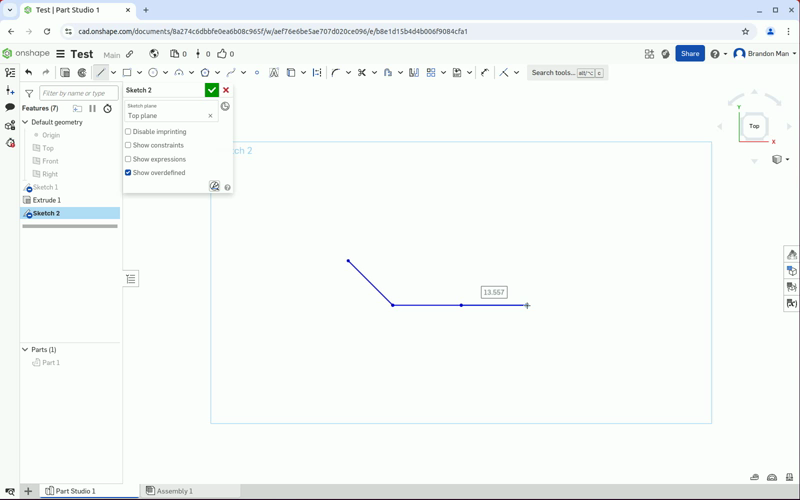
mouse_move(572, 260)
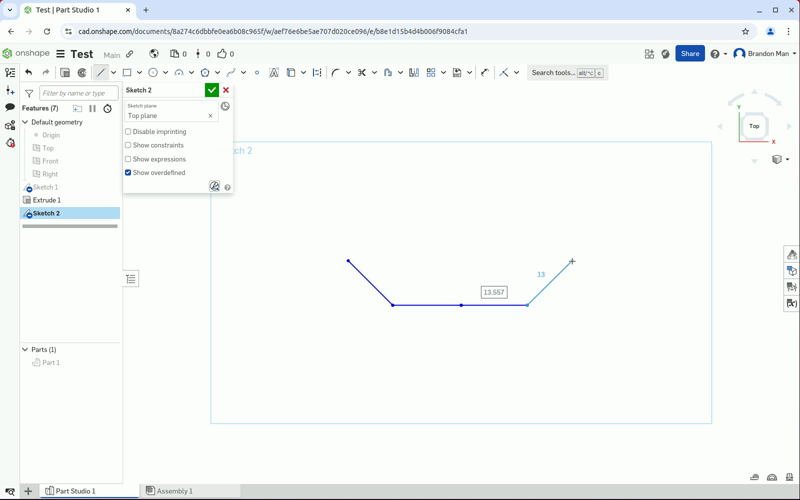
click(572, 260)
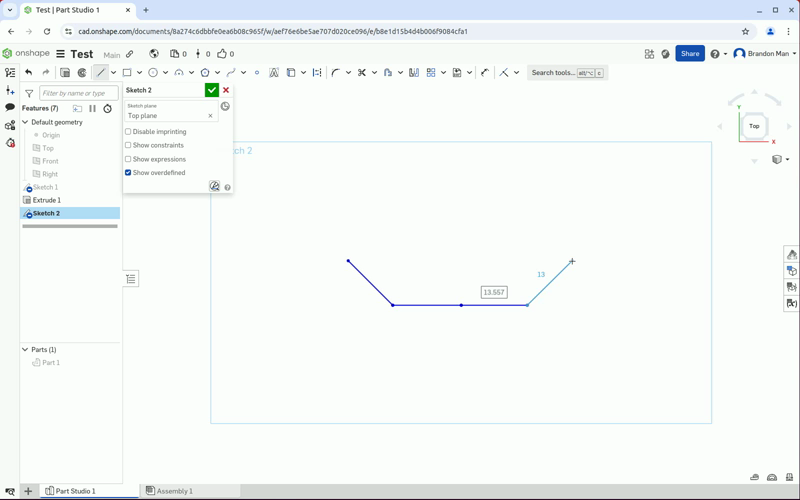
key_up(shift)
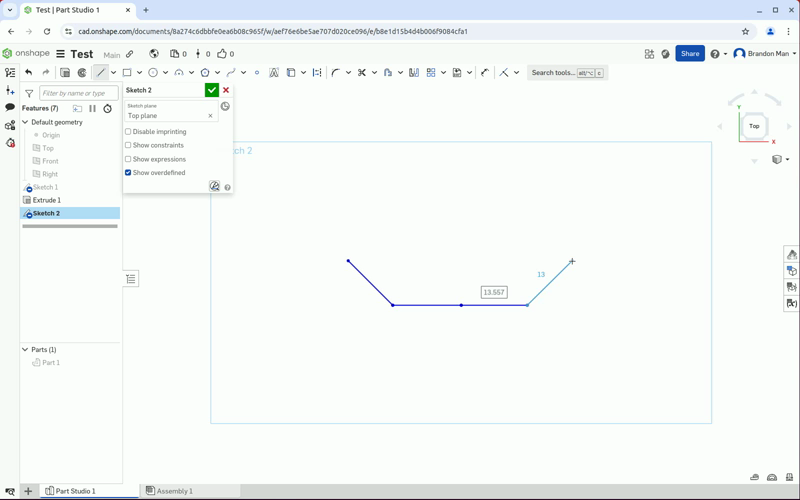
key_down(shift)
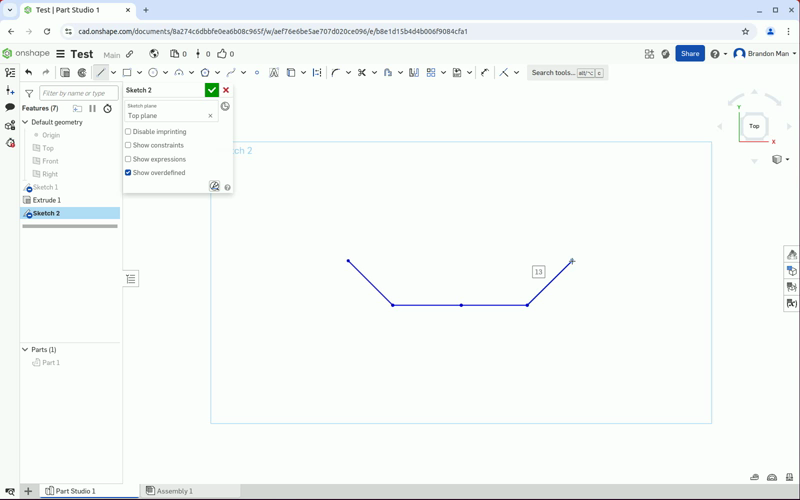
mouse_move(348, 260)
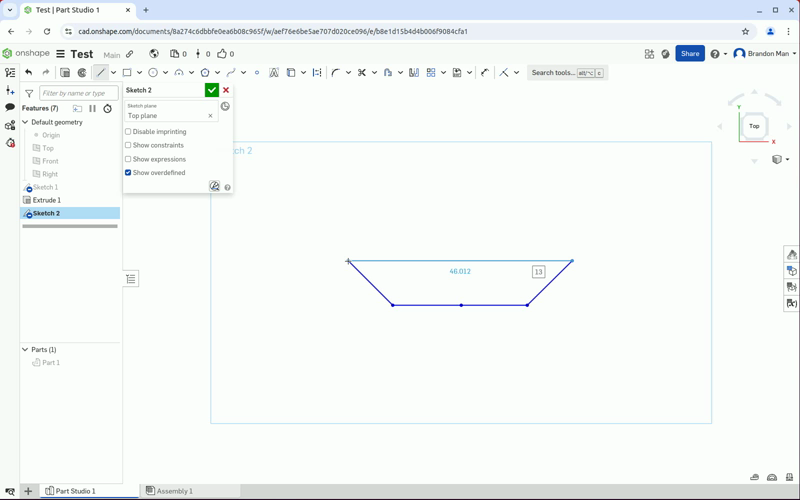
key_up(shift)
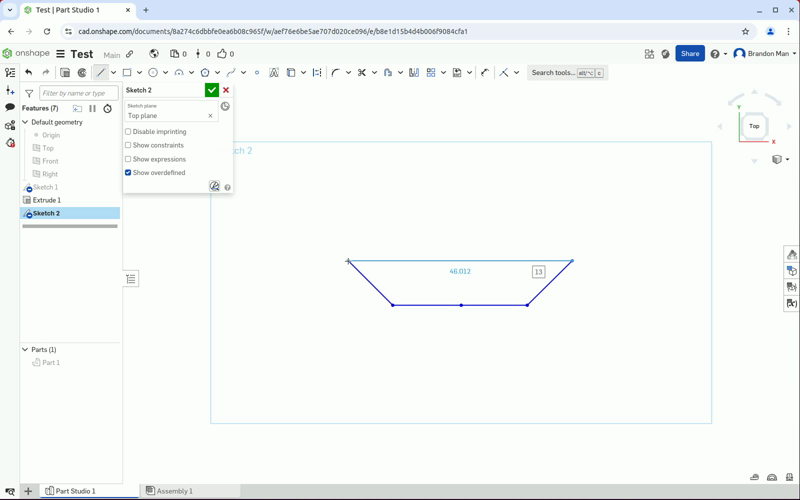
click(348, 260)
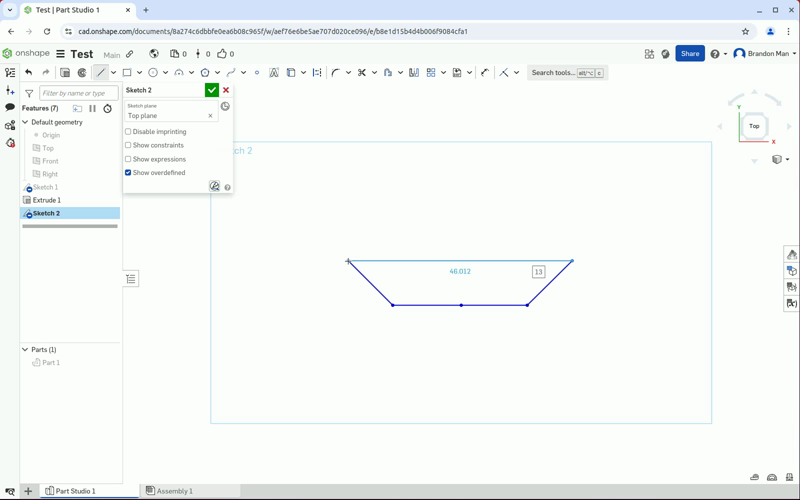
key(esc)
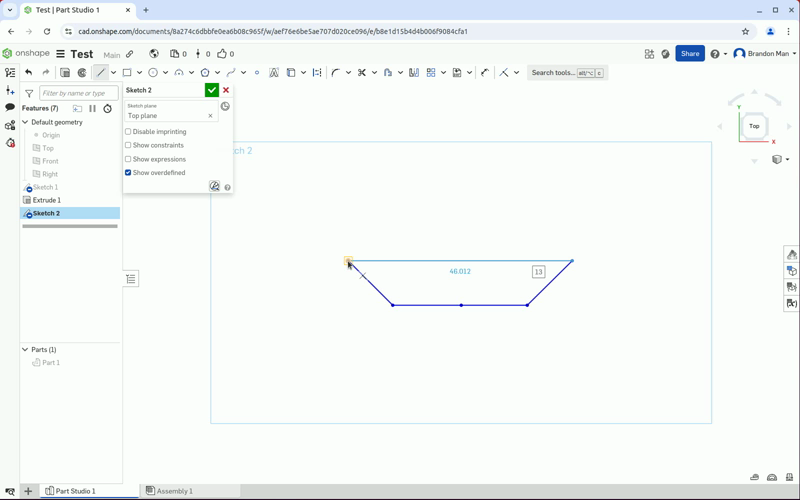
mouse_move(503, 266)
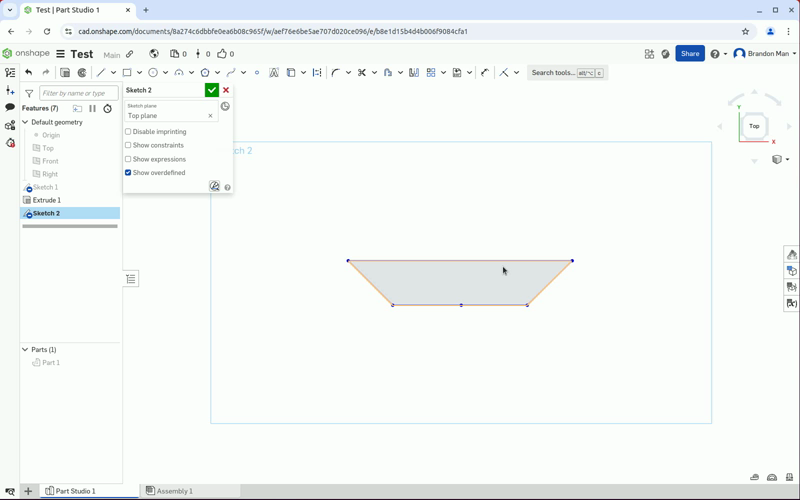
click(503, 266)
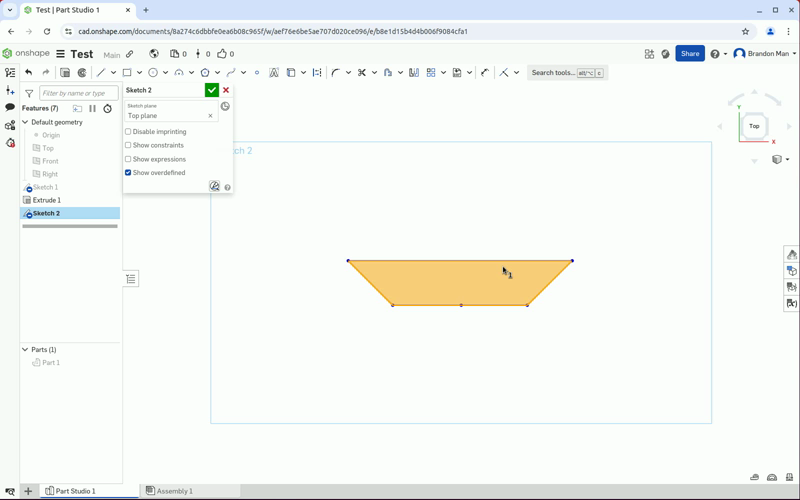
mouse_move(73, 352)
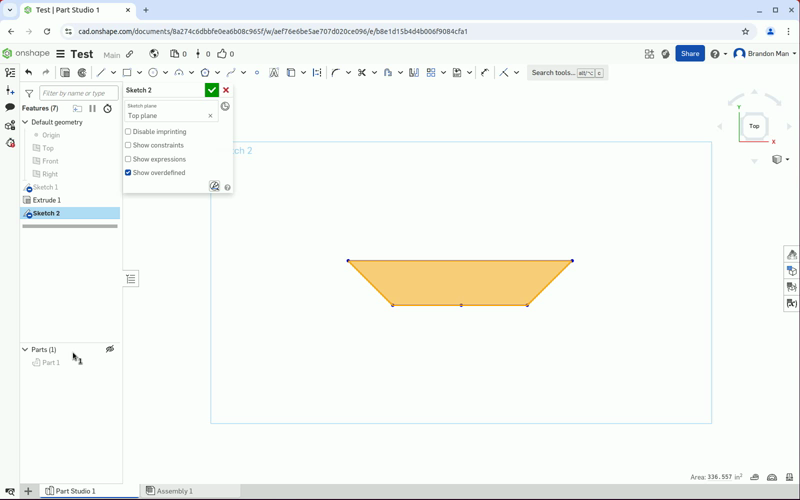
key(shift+y)
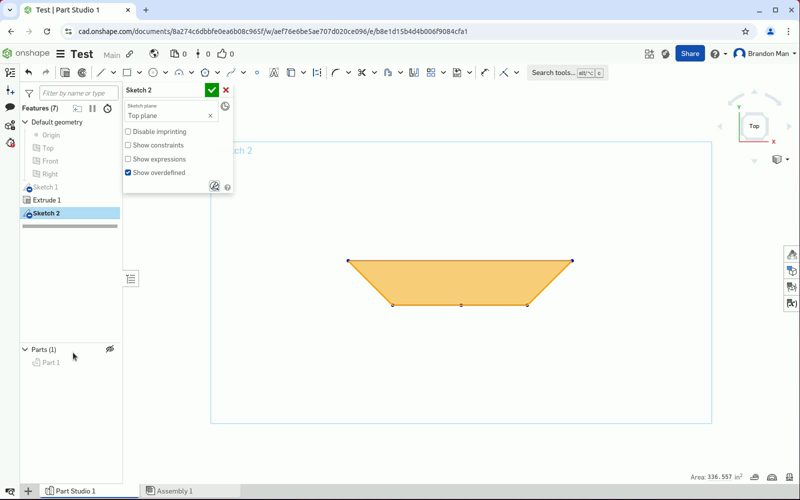
key(shift+e)
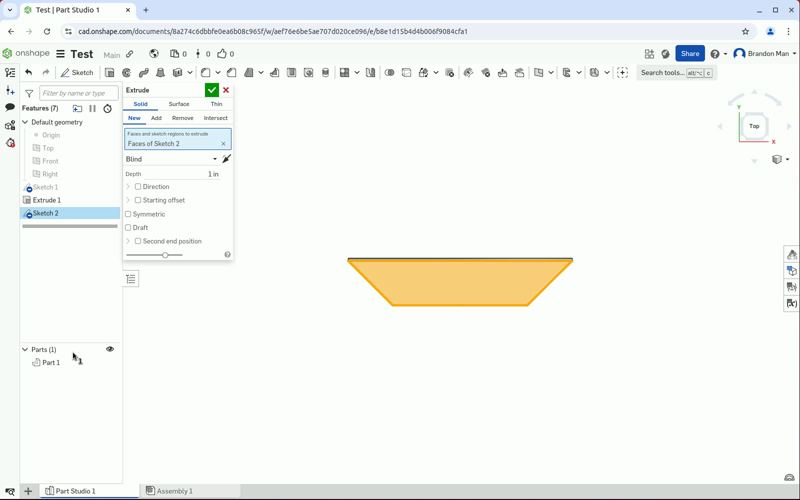
mouse_move(143, 106)
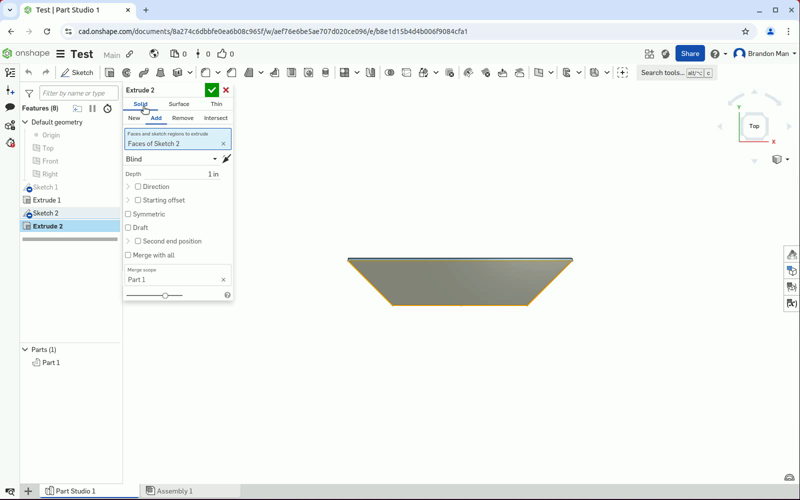
click(143, 106)
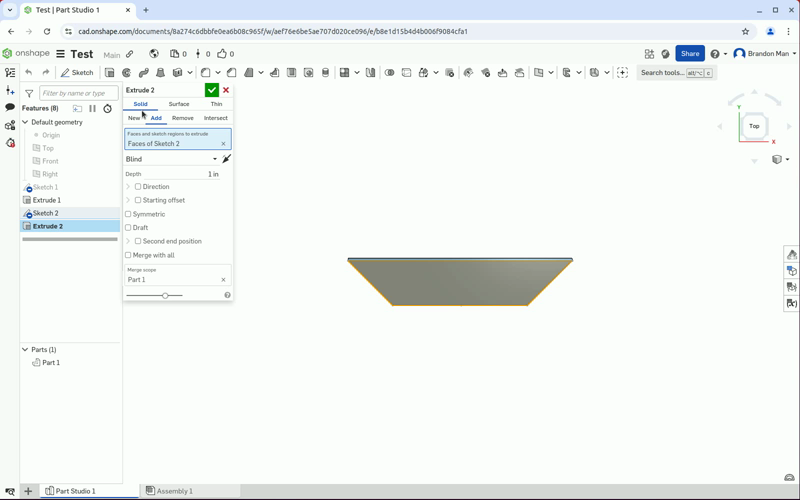
mouse_move(137, 120)
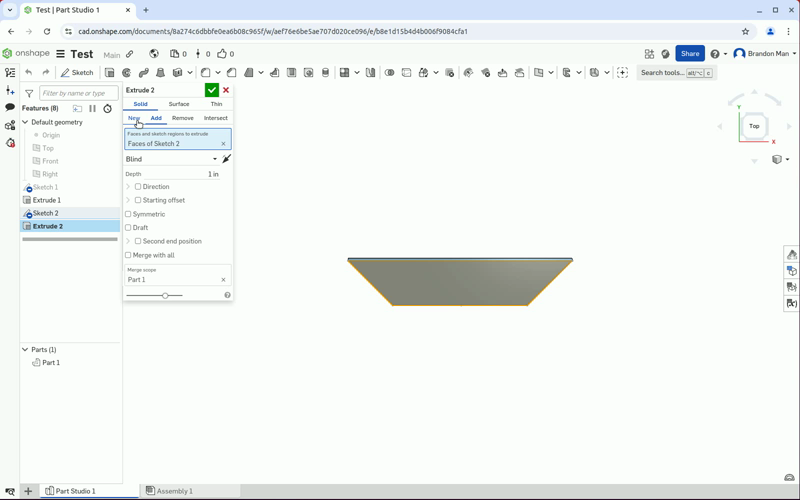
click(137, 120)
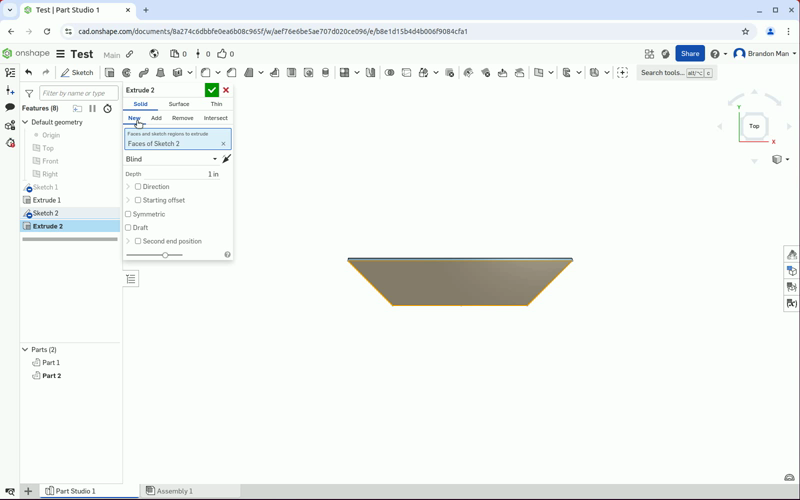
key(tab, 4)
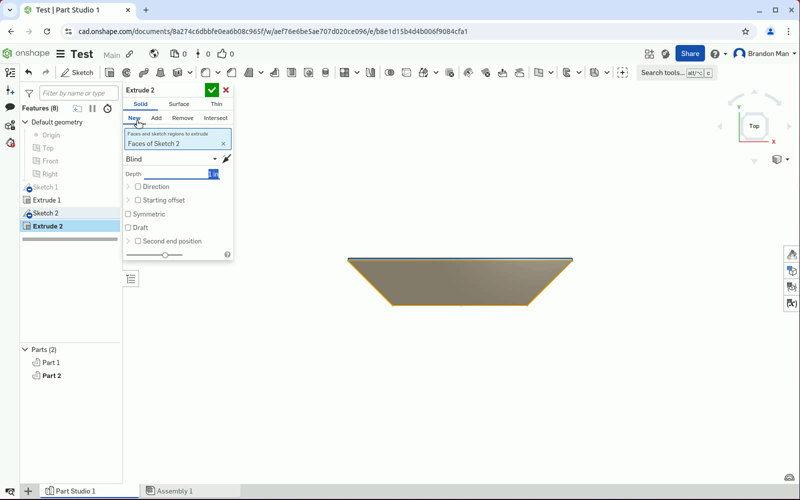
text(0.481)
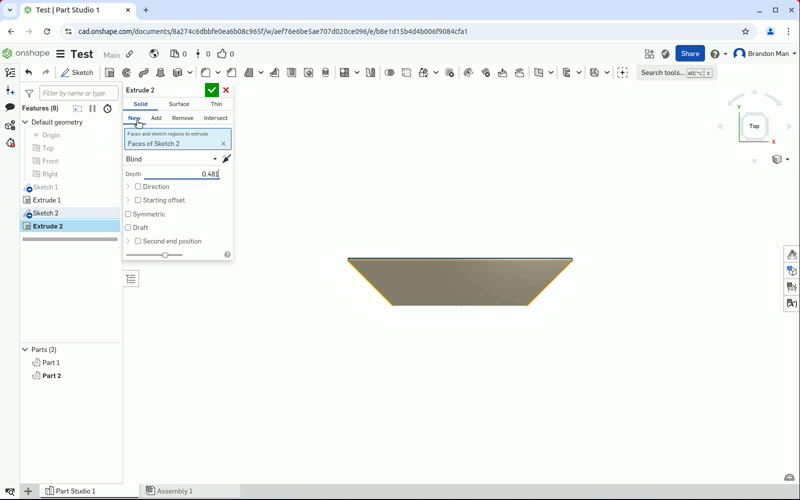
key(enter)
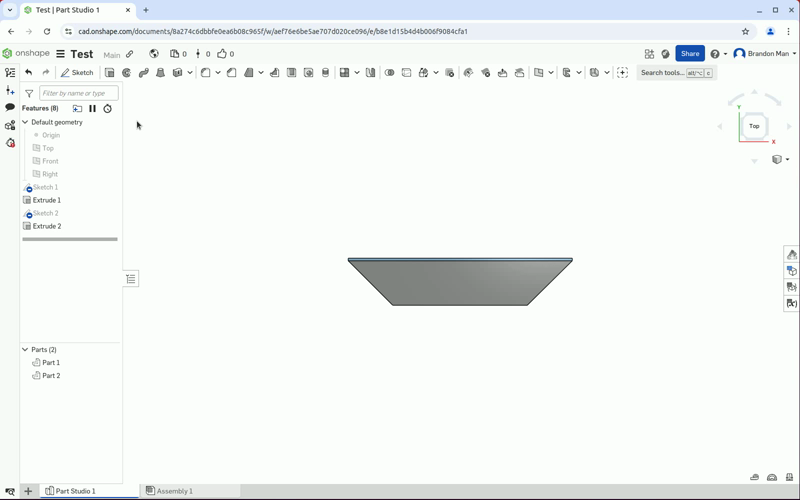
key(shift+h)
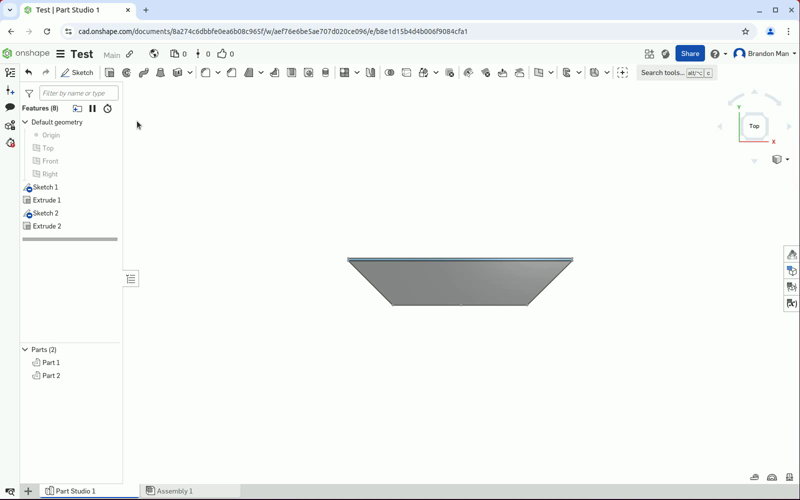
key(shift+h)
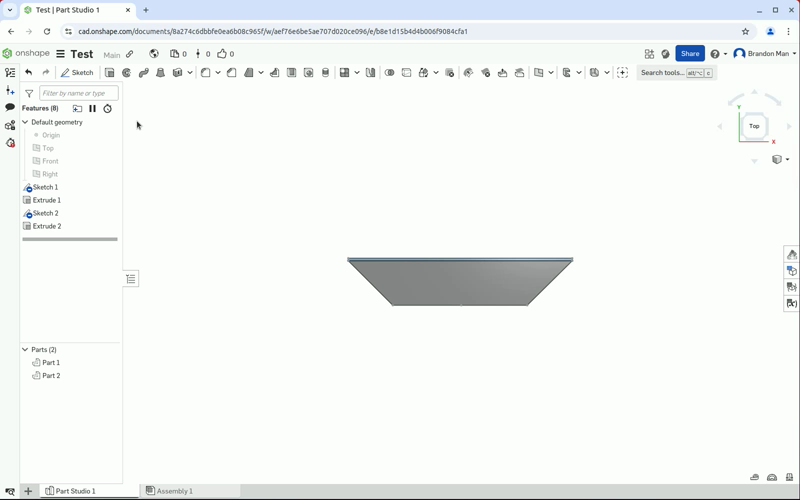
key(shift+7)
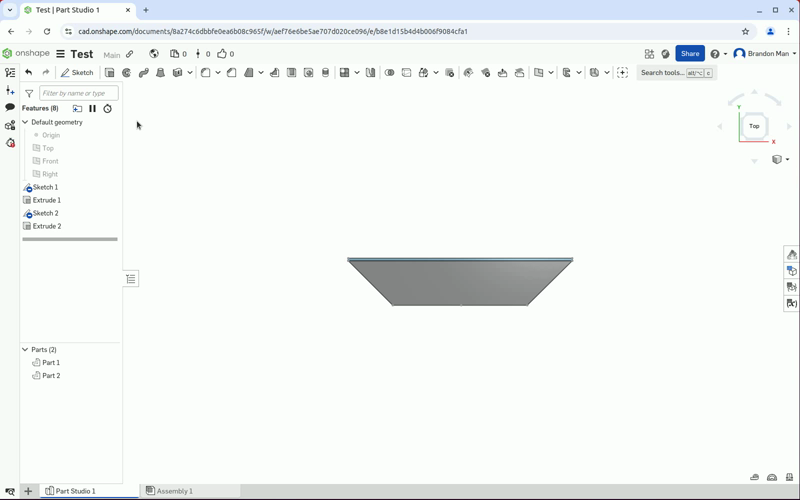
key(up, 3)
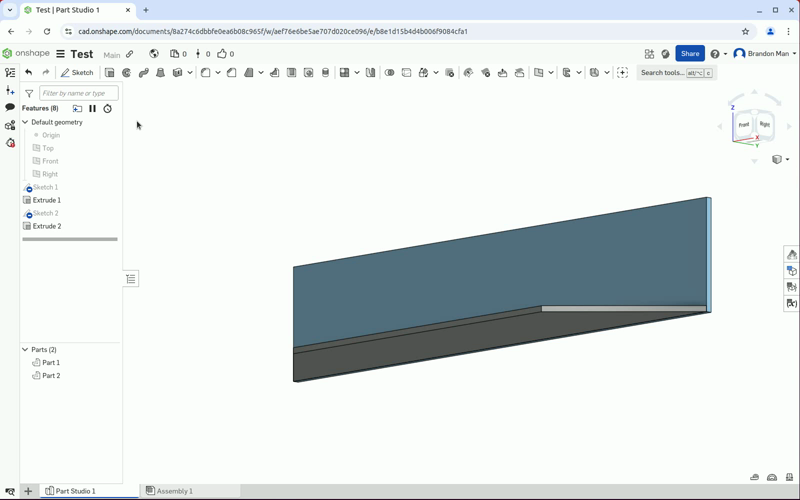
key(left, 3)
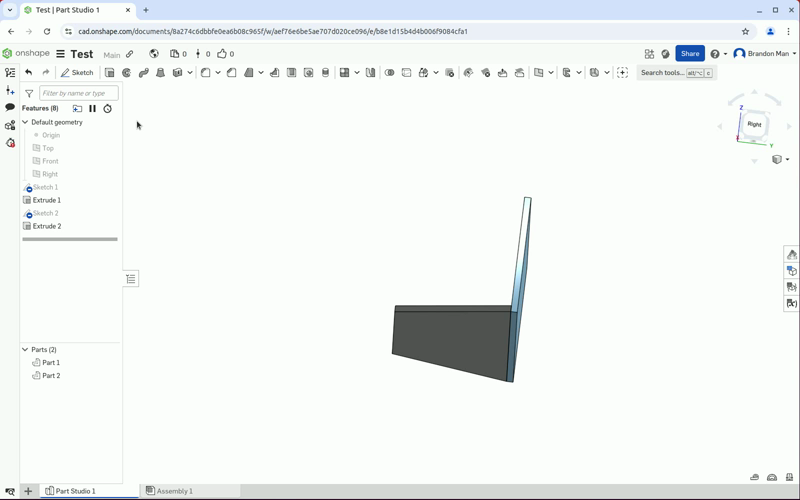
key(right, 3)
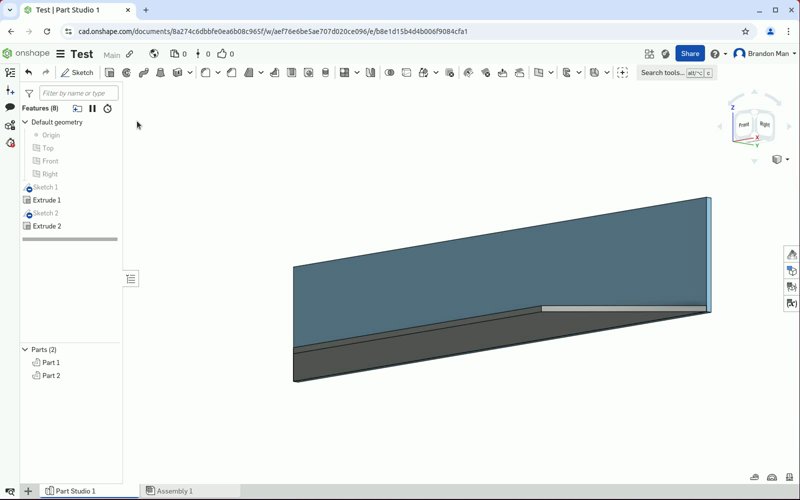
key(down, 3)
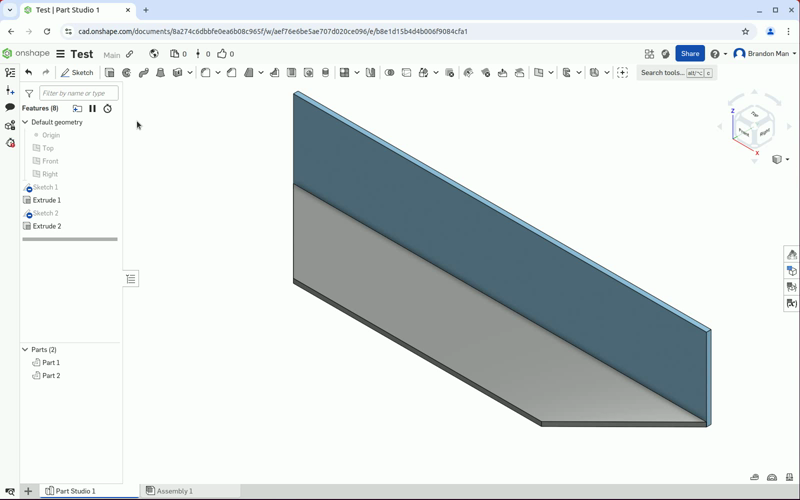
mouse_move(73, 189)
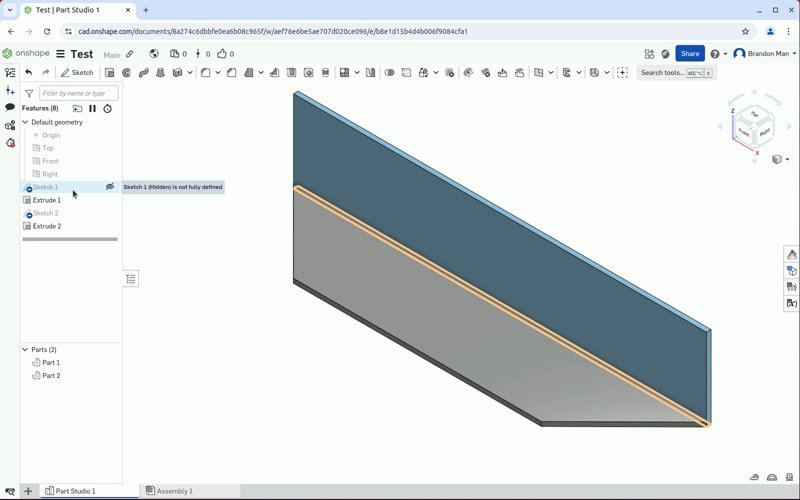
click(73, 189)